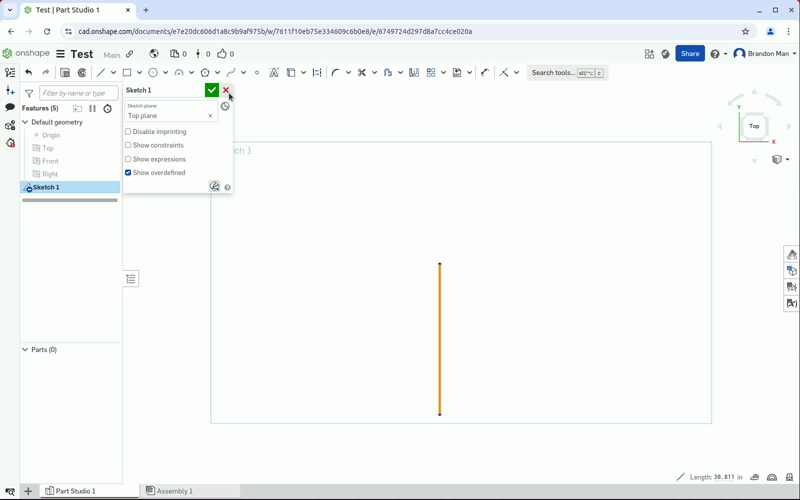
key(shift+h)
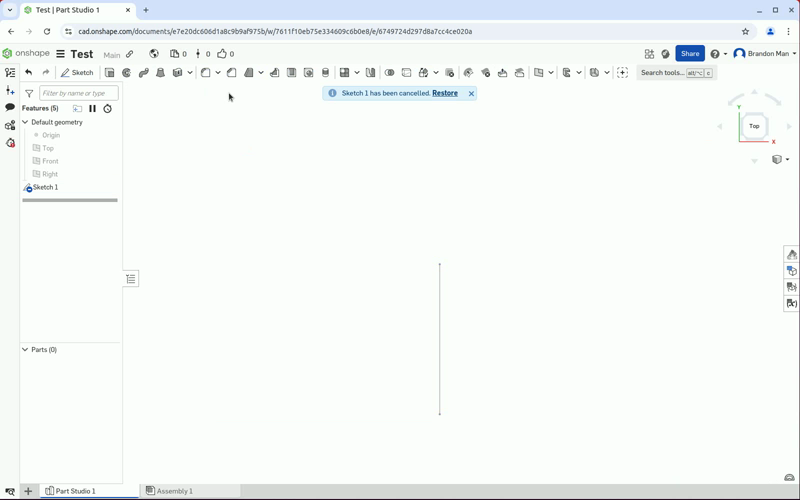
key(shift+s)
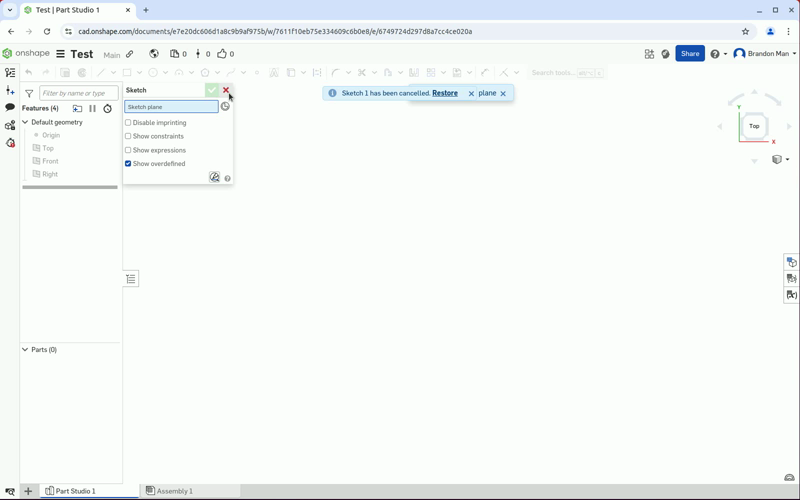
mouse_move(73, 150)
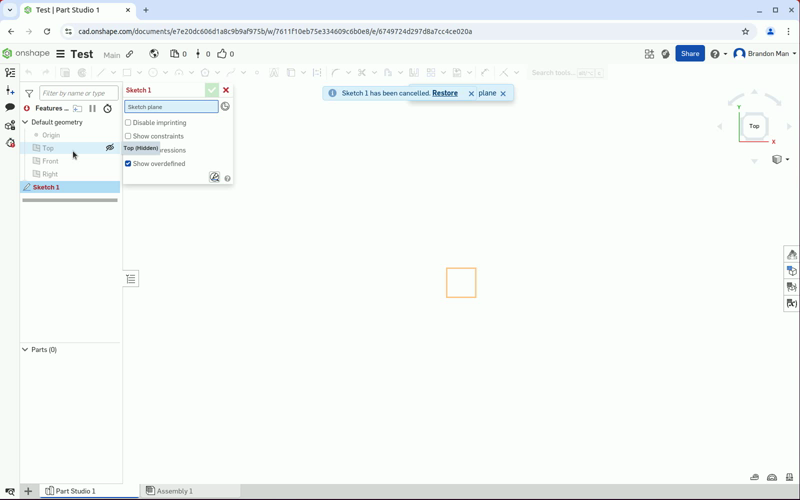
click(73, 150)
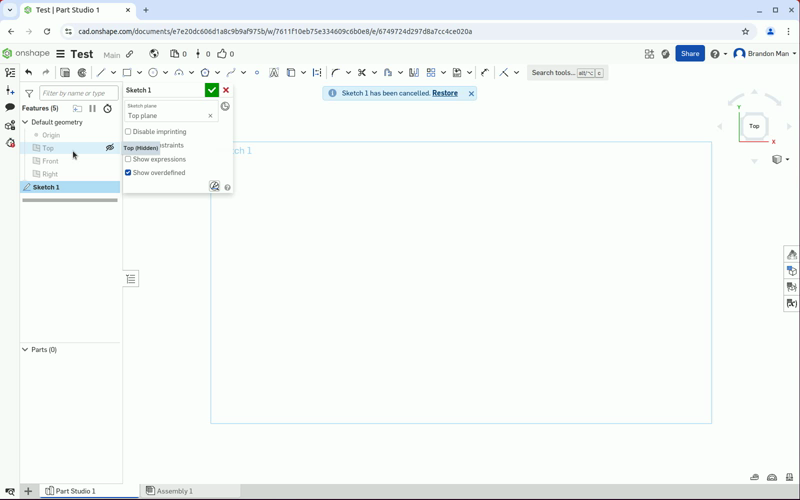
mouse_move(73, 352)
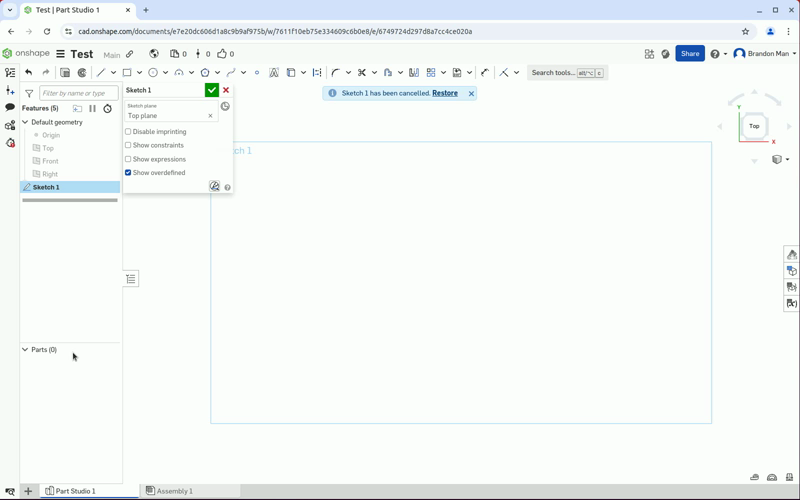
key(y)
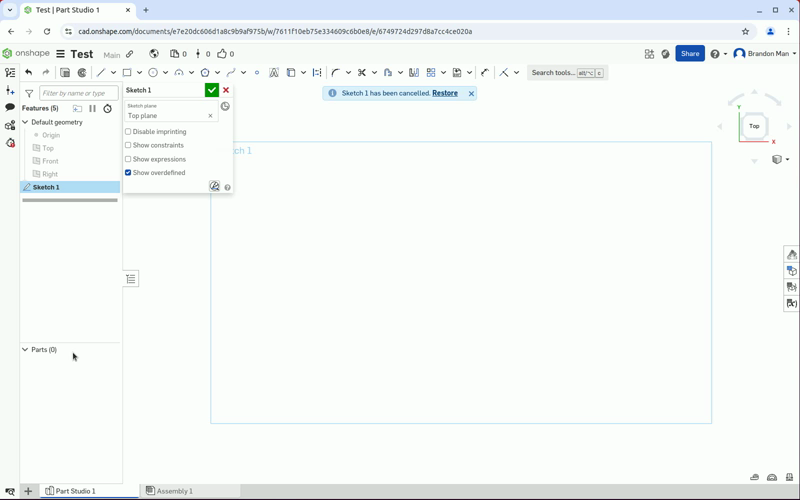
key(l)
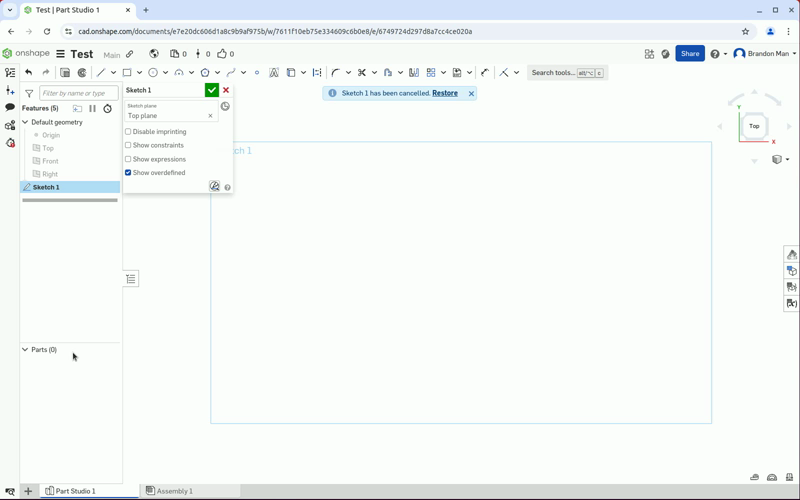
key_down(shift)
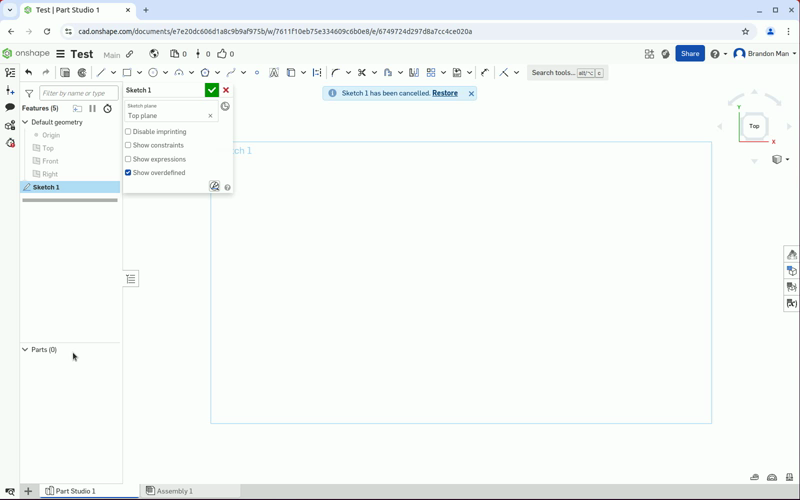
mouse_move(406, 389)
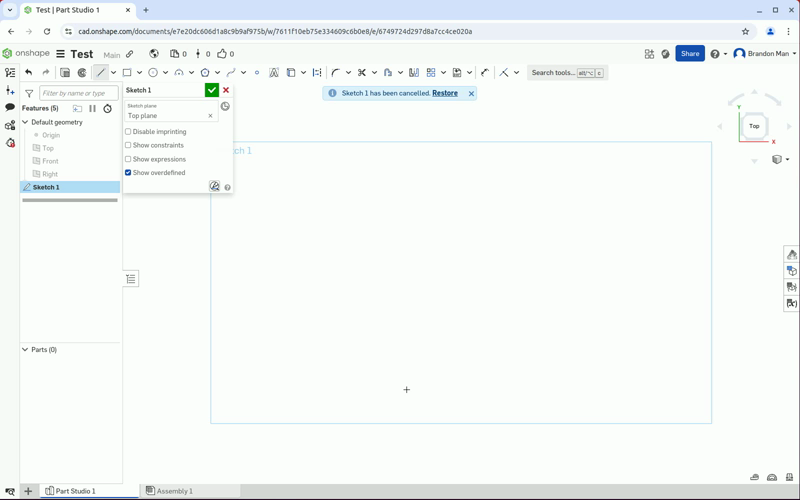
click(406, 389)
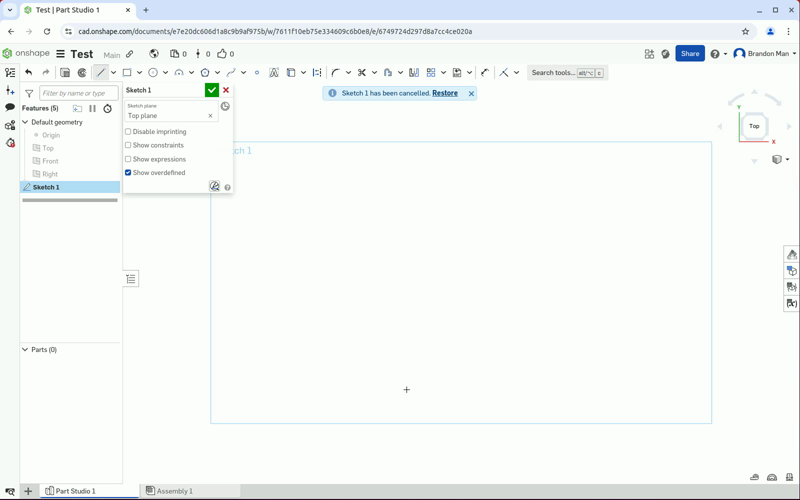
key_up(shift)
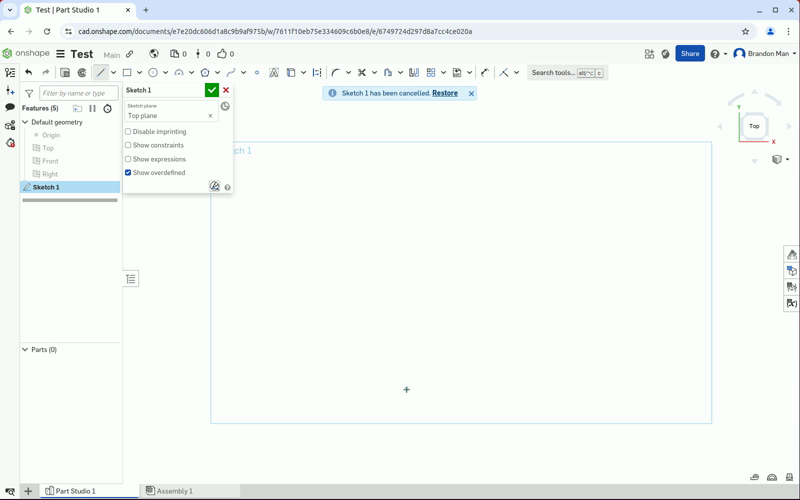
key_down(shift)
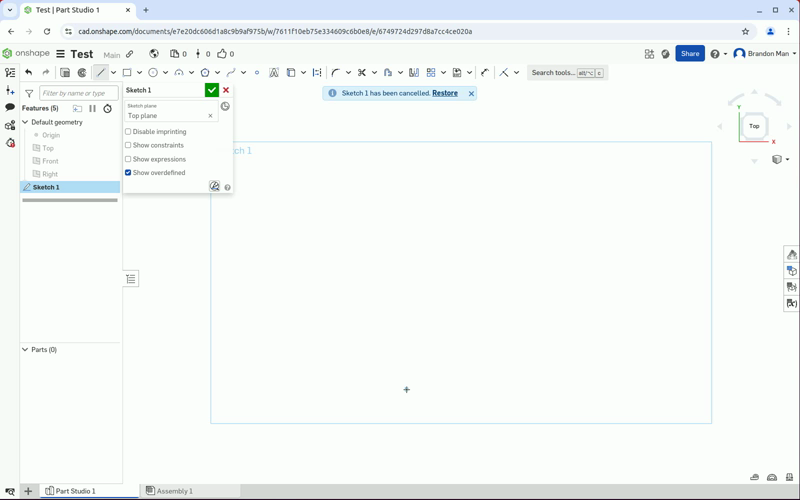
mouse_move(513, 389)
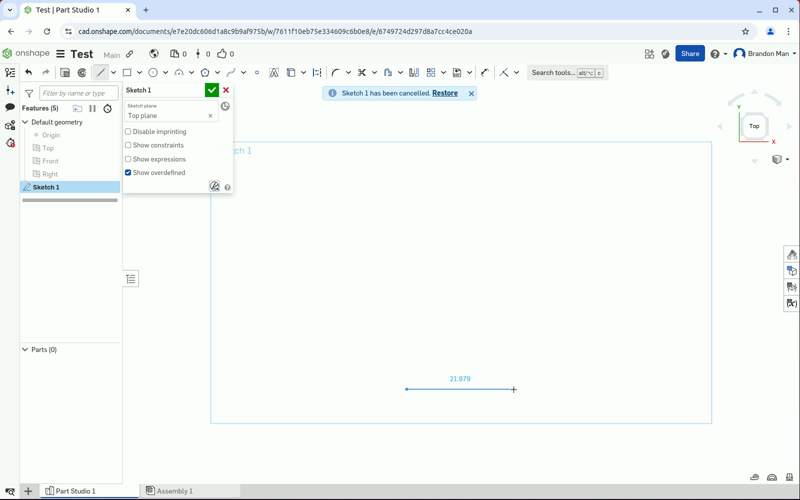
click(513, 389)
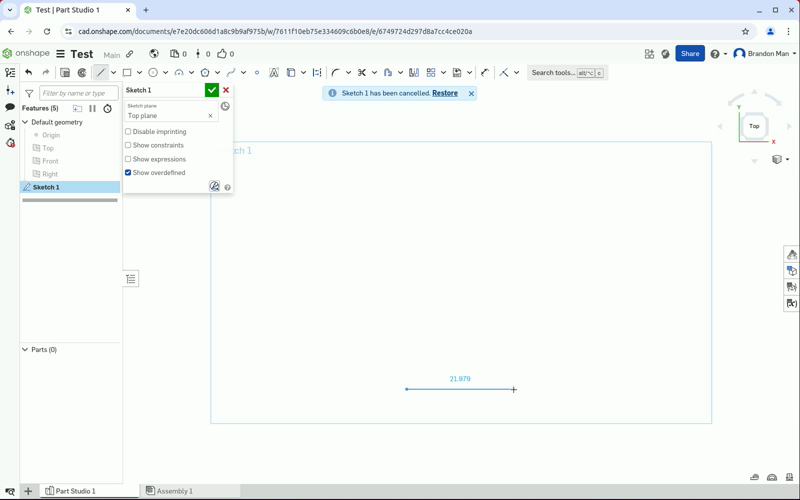
key_up(shift)
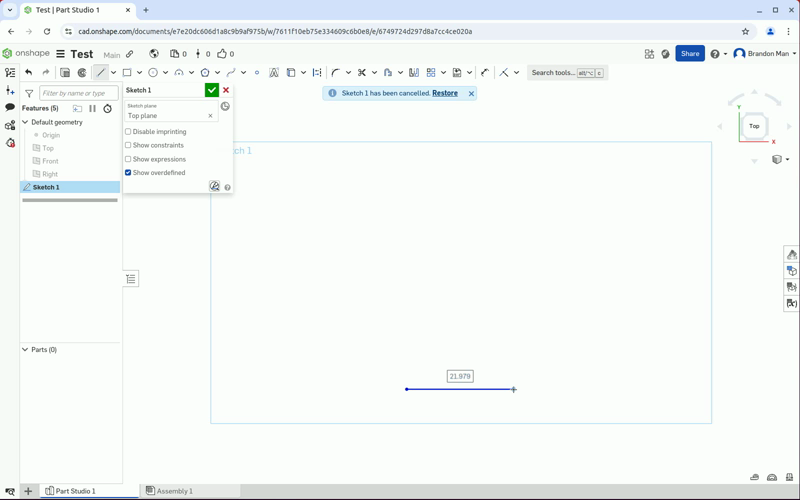
key_down(shift)
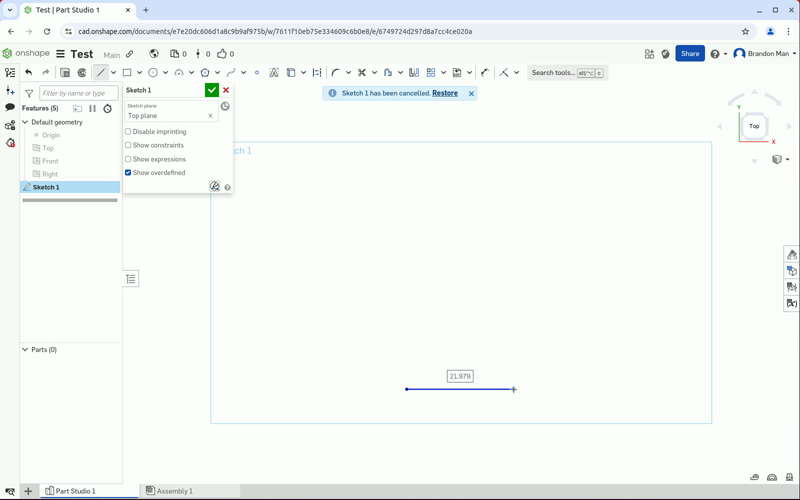
mouse_move(513, 282)
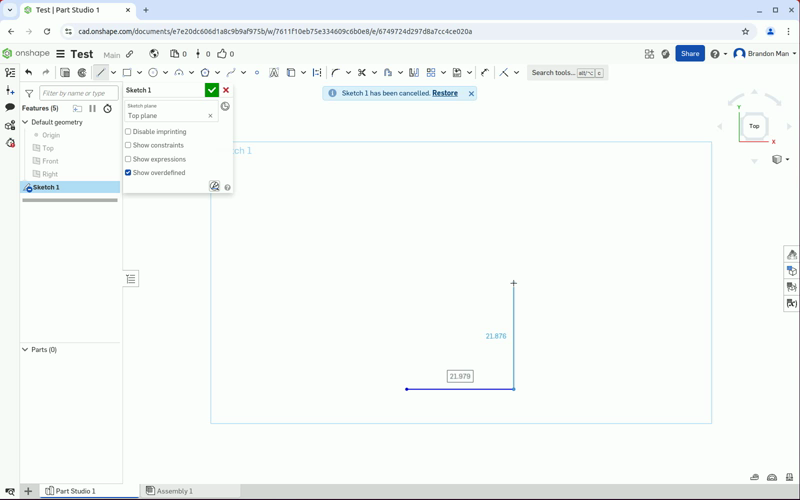
click(513, 282)
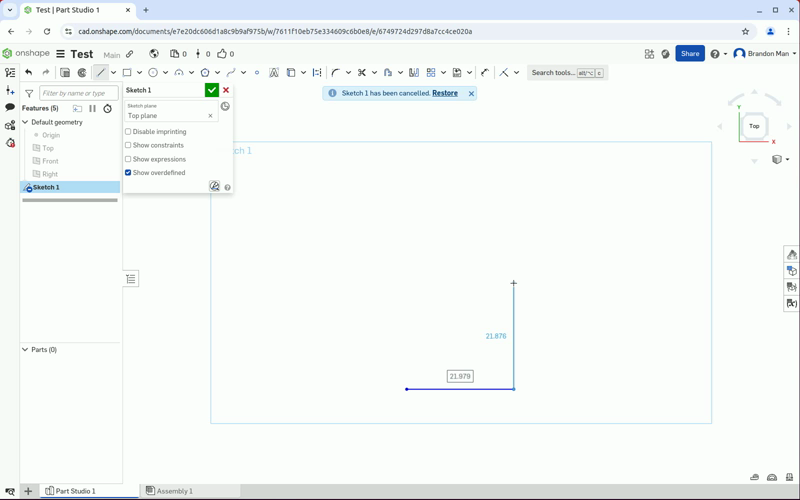
key_up(shift)
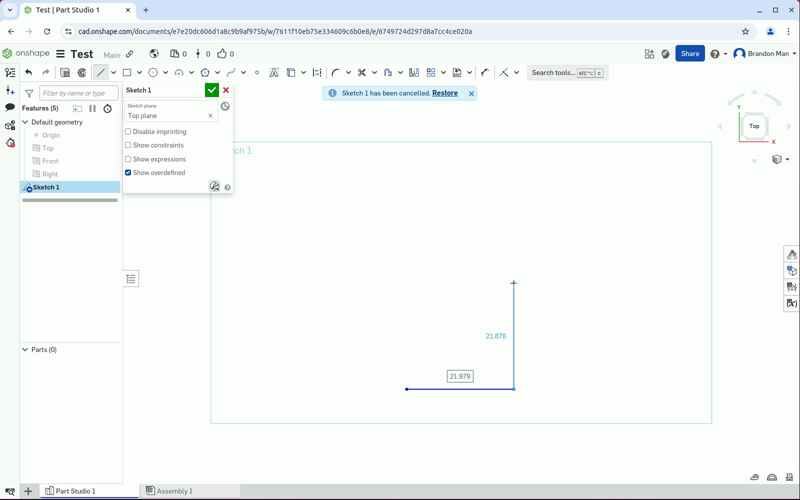
key_down(shift)
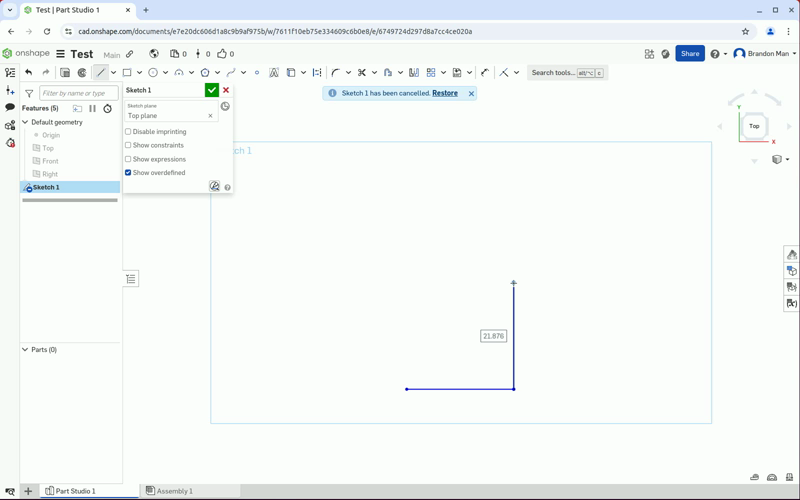
mouse_move(406, 282)
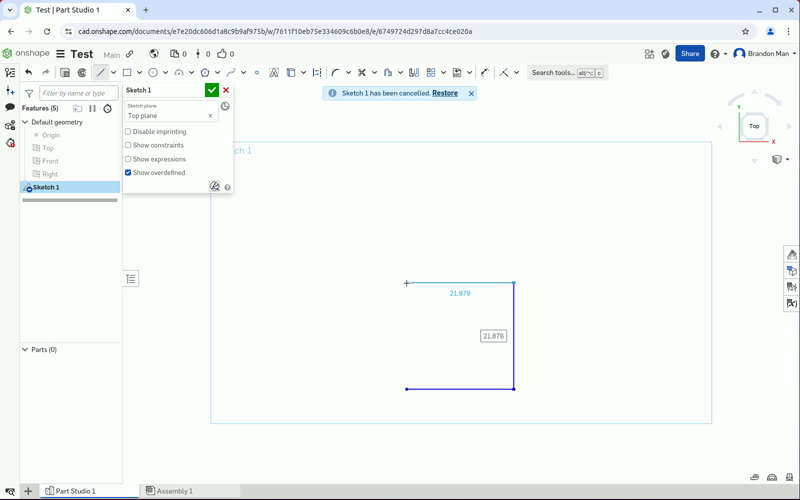
click(406, 282)
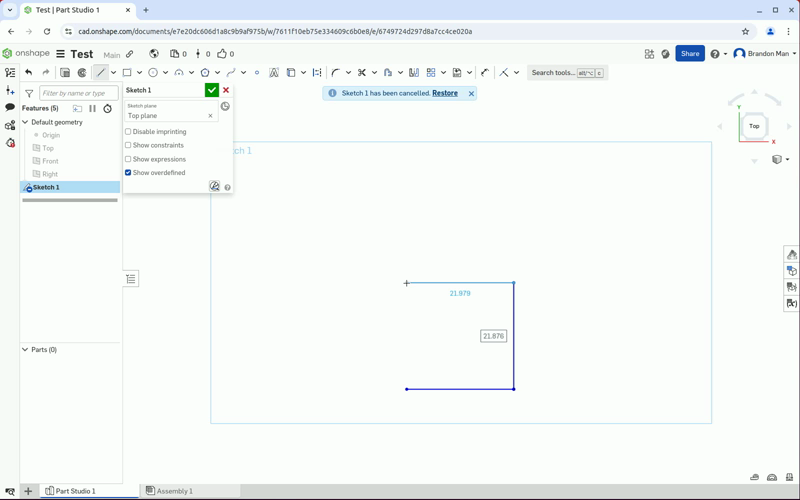
key_up(shift)
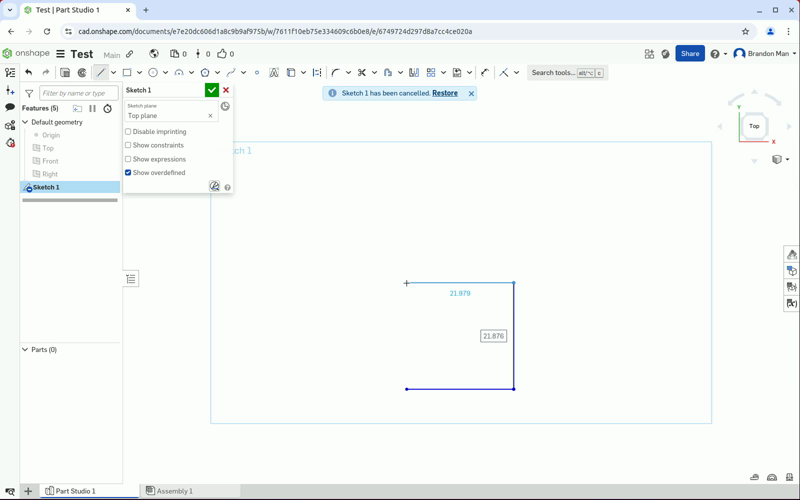
key_down(shift)
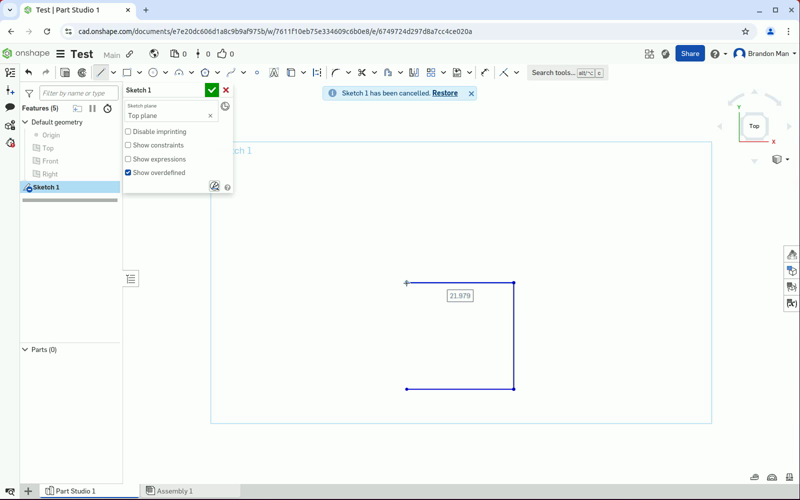
mouse_move(406, 389)
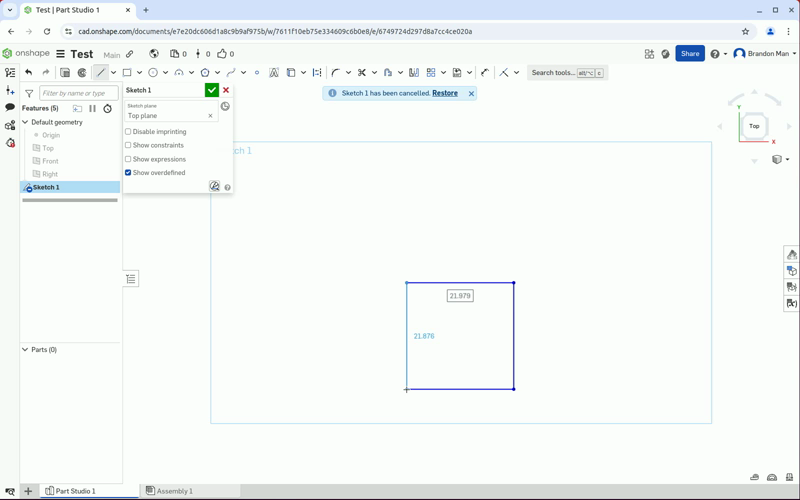
key_up(shift)
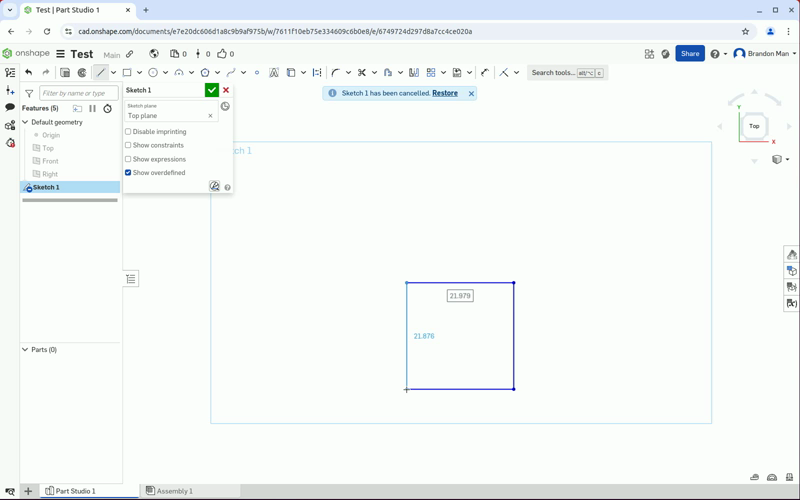
click(406, 389)
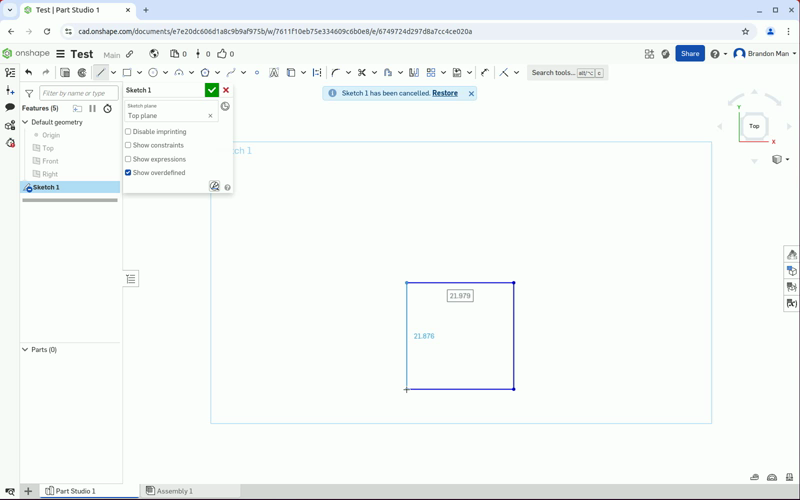
key(esc)
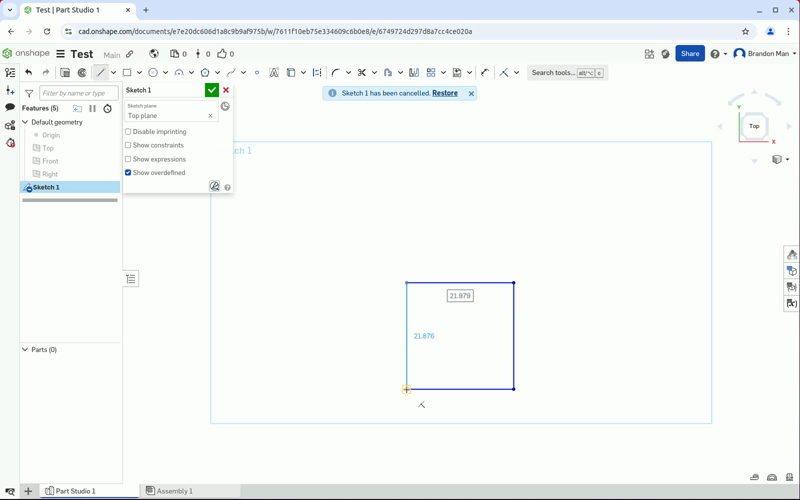
mouse_move(484, 311)
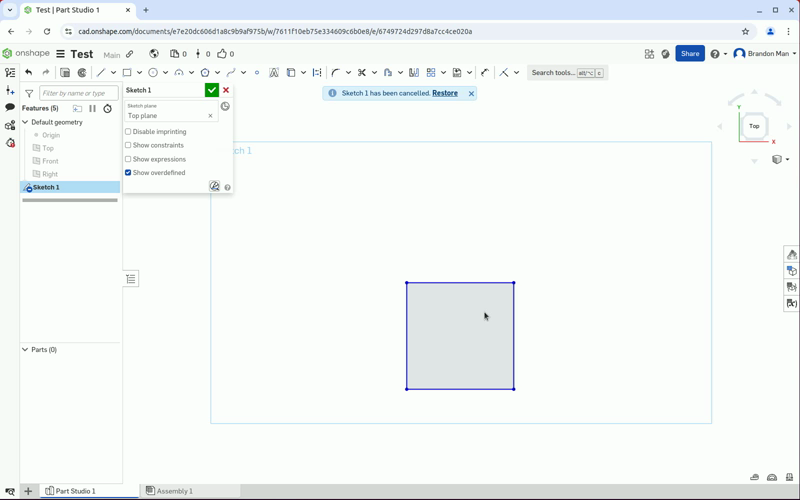
click(484, 311)
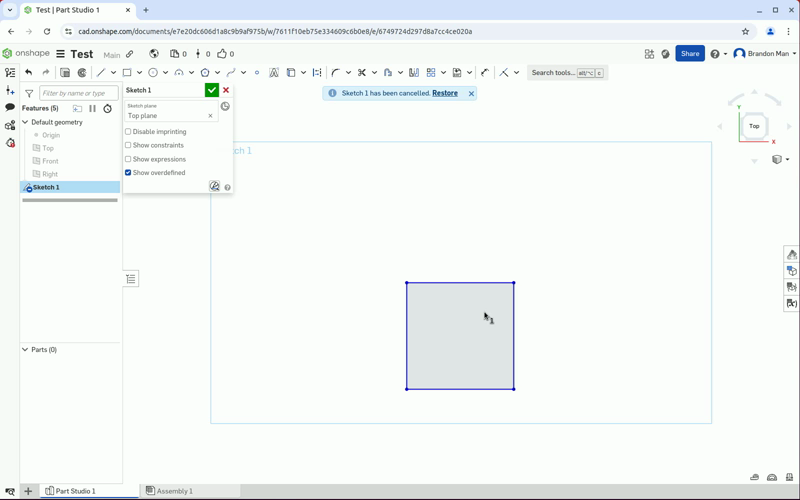
mouse_move(73, 352)
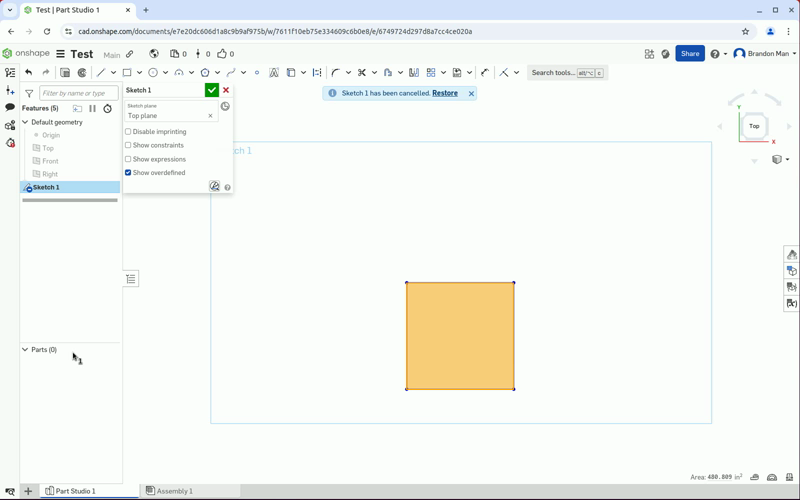
key(shift+y)
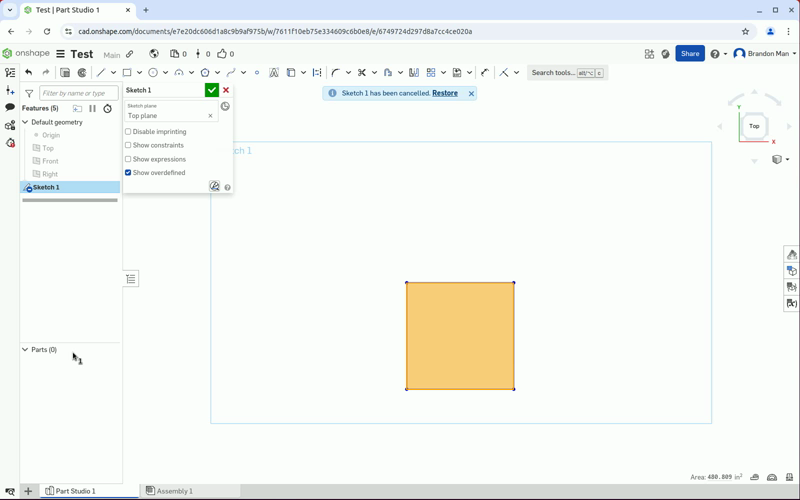
key(shift+e)
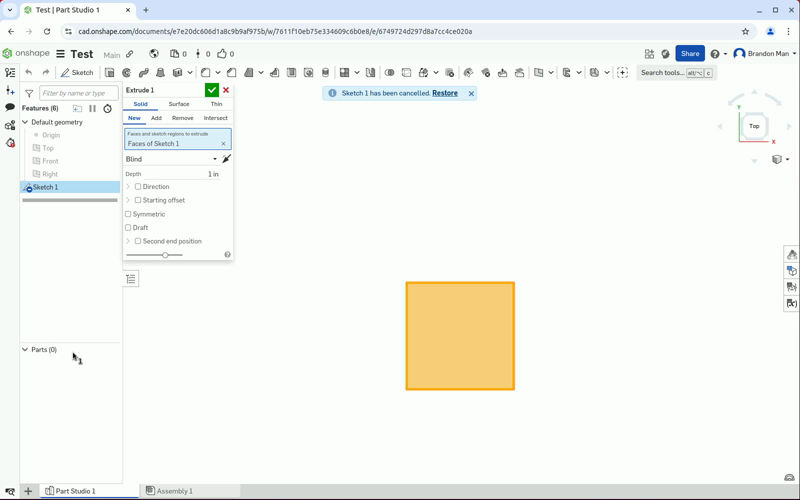
mouse_move(143, 106)
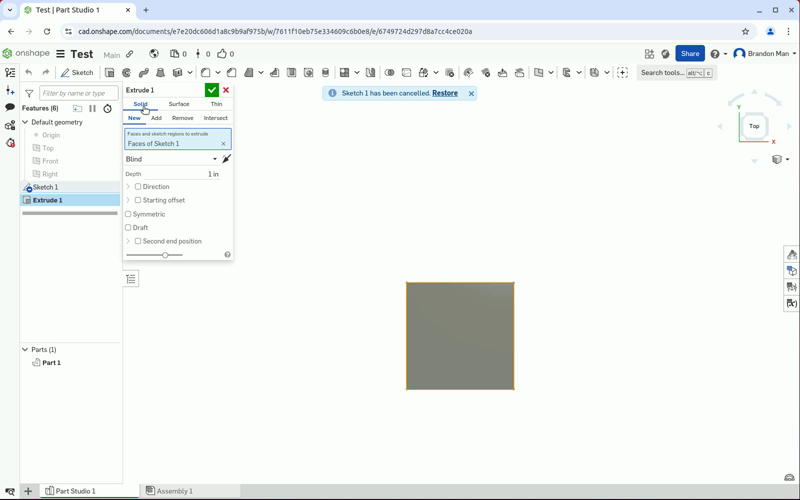
click(143, 106)
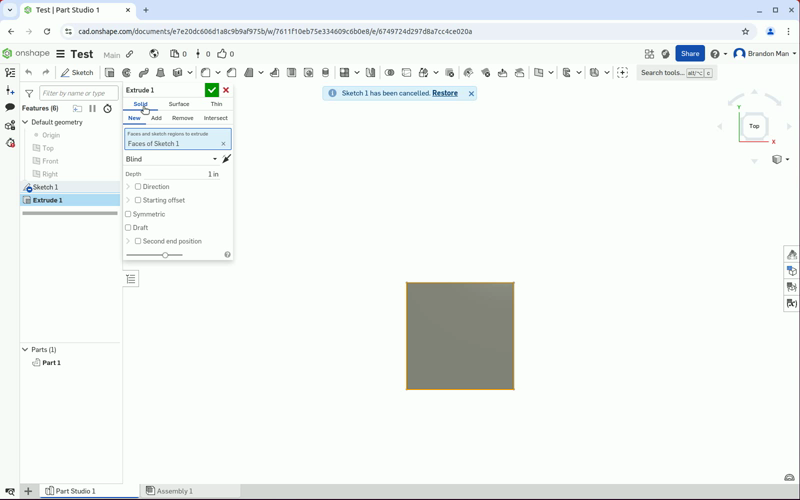
mouse_move(137, 120)
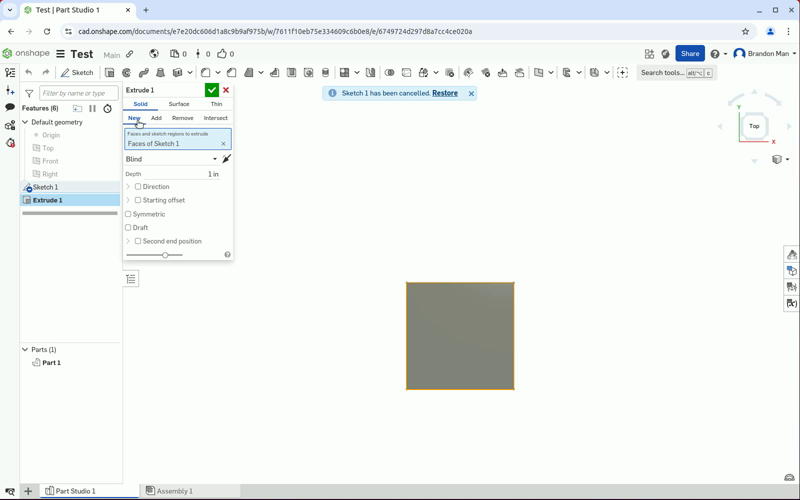
click(137, 120)
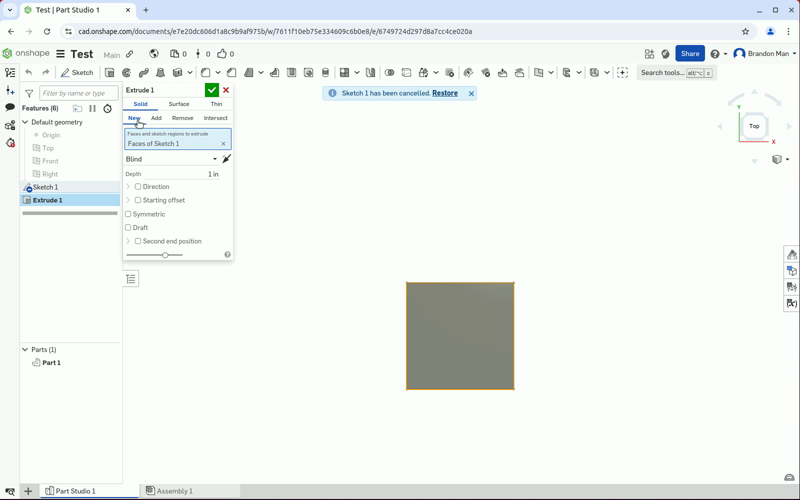
key(tab, 4)
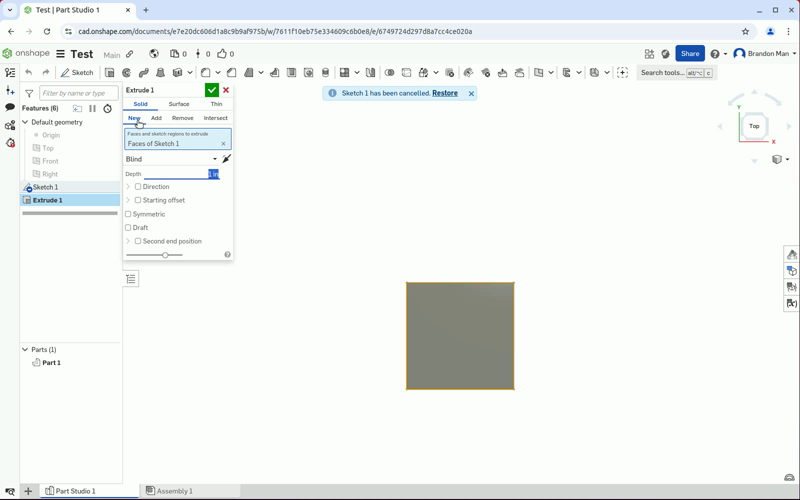
text(8.906)
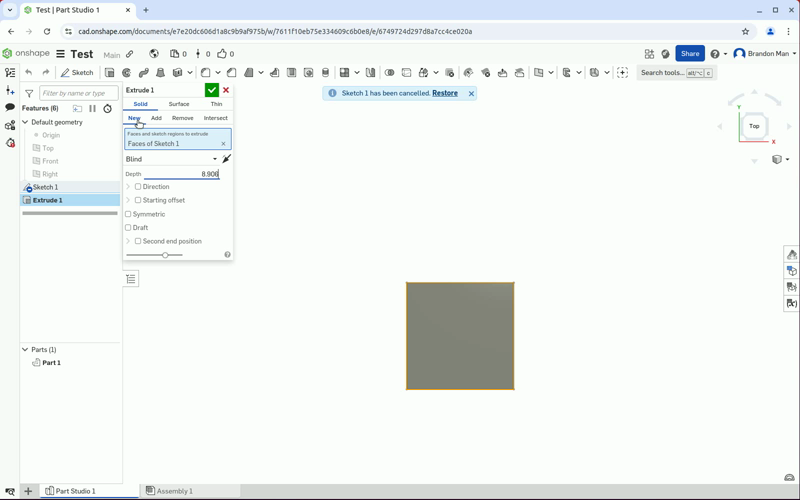
key(enter)
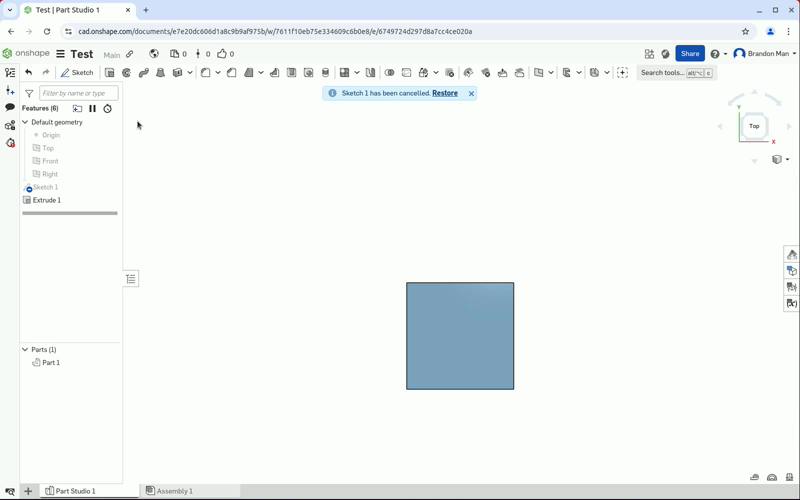
key(shift+h)
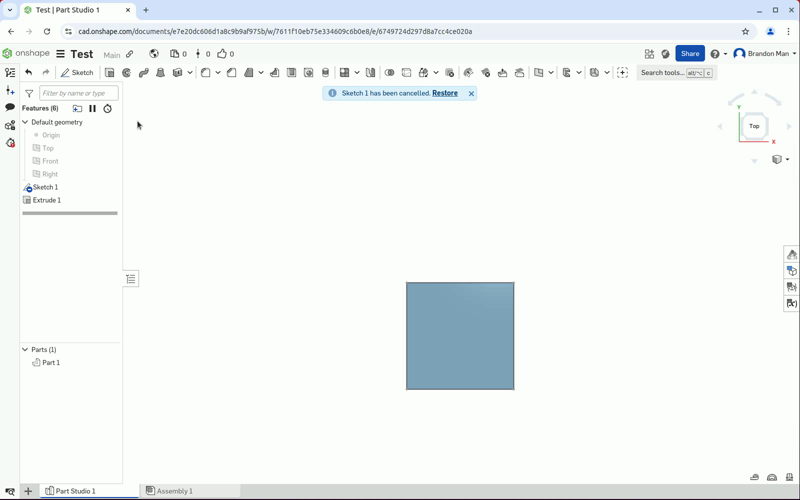
key(shift+h)
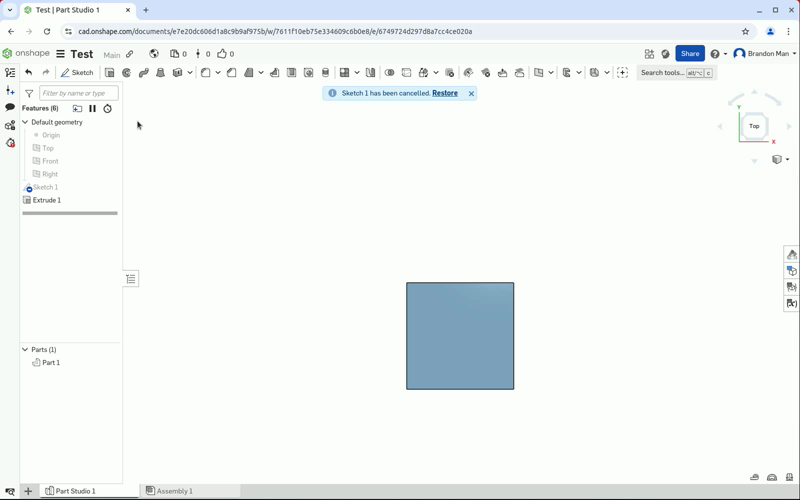
mouse_move(73, 189)
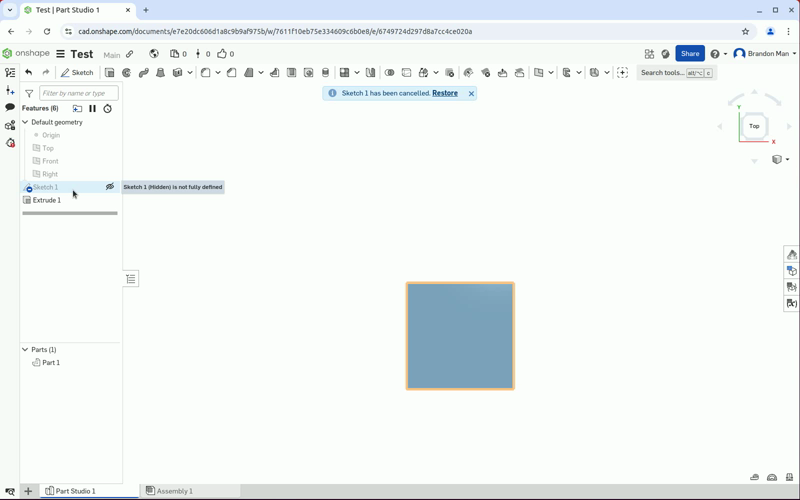
click(73, 189)
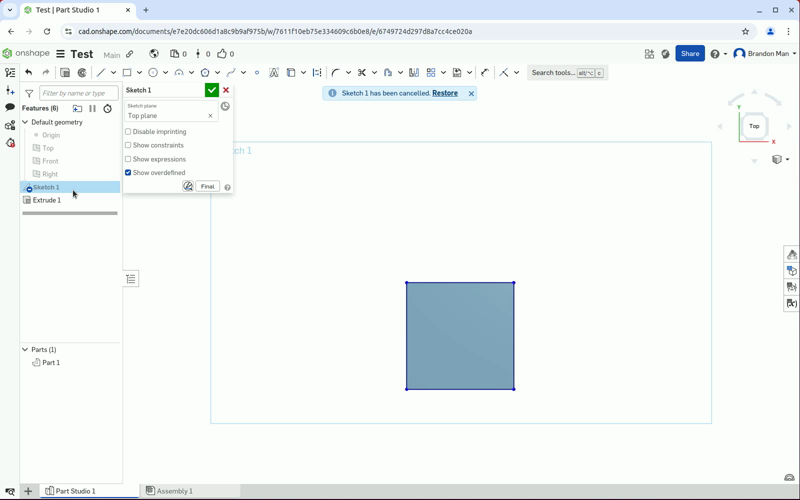
mouse_move(229, 92)
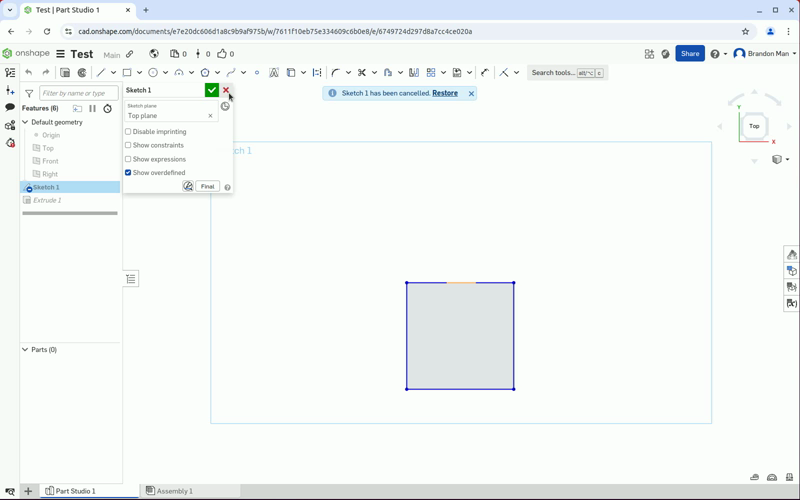
click(229, 92)
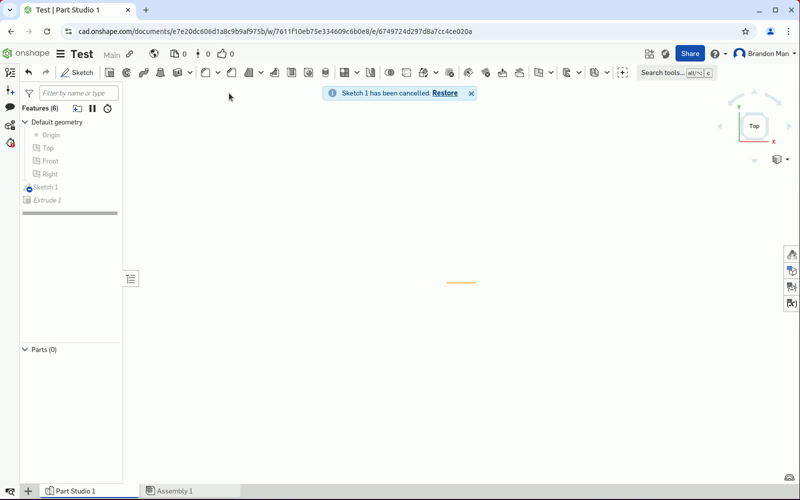
mouse_move(541, 75)
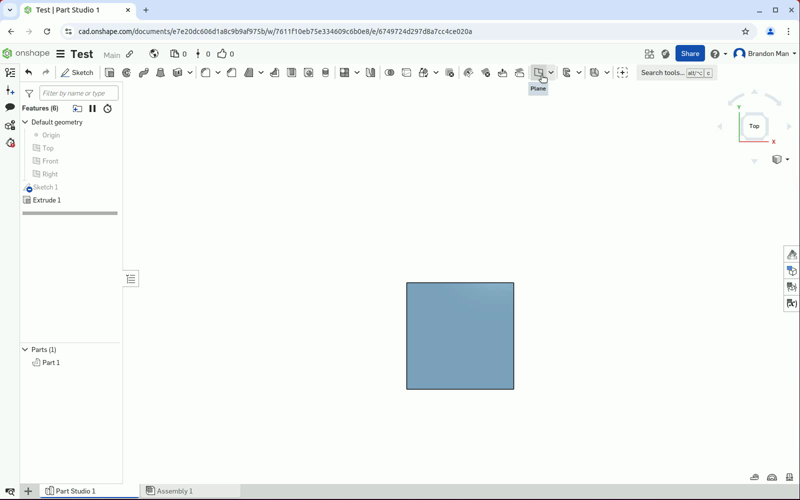
click(541, 75)
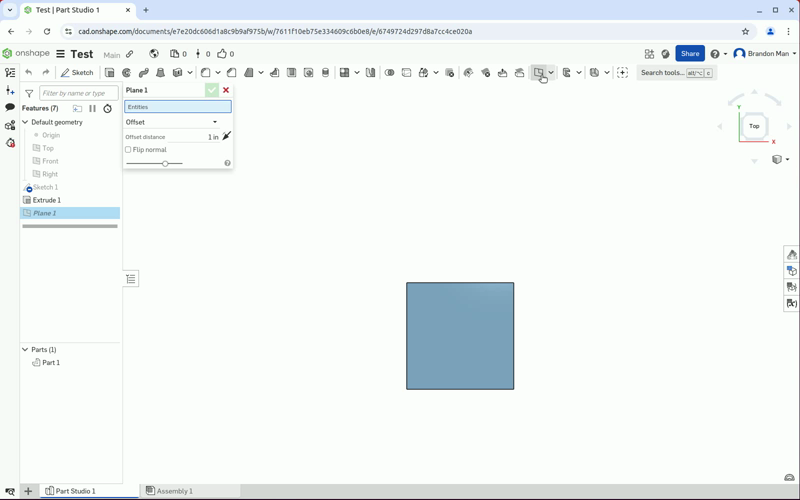
mouse_move(73, 150)
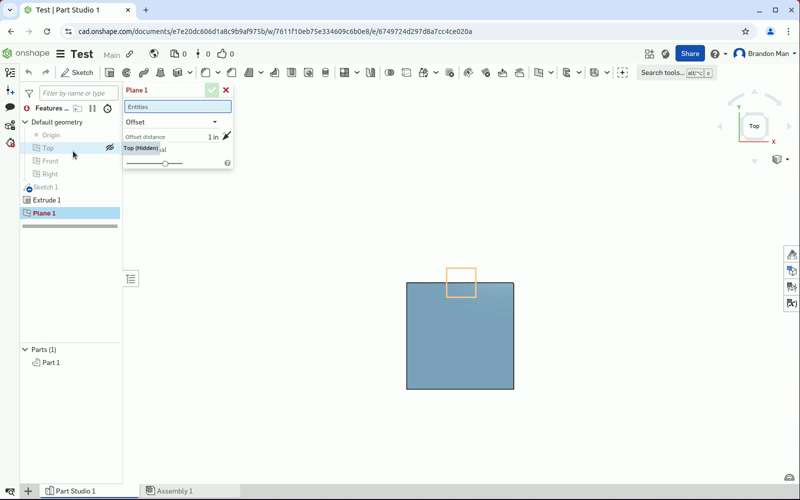
click(73, 150)
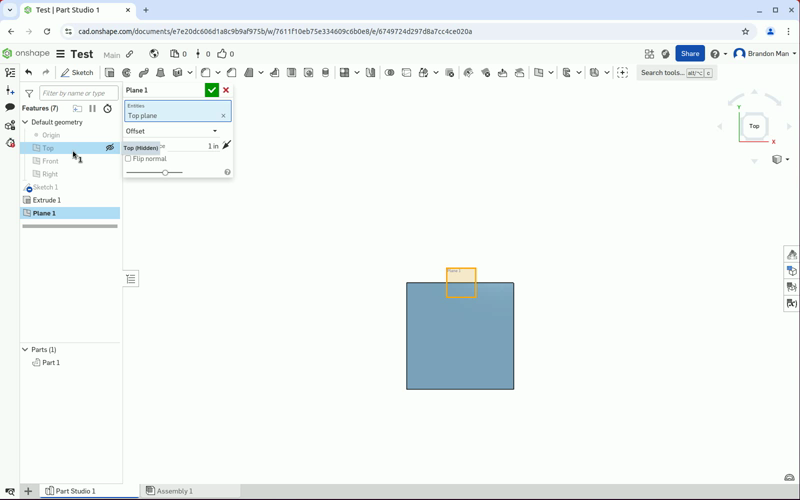
key(tab, 2)
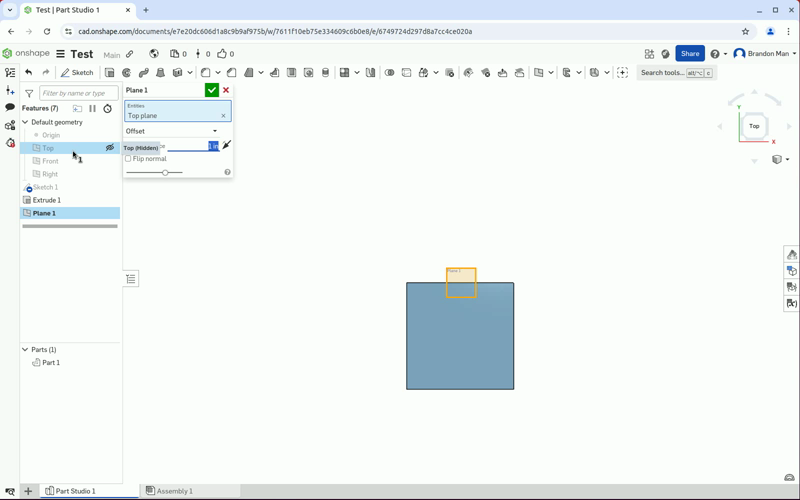
text(8.904)
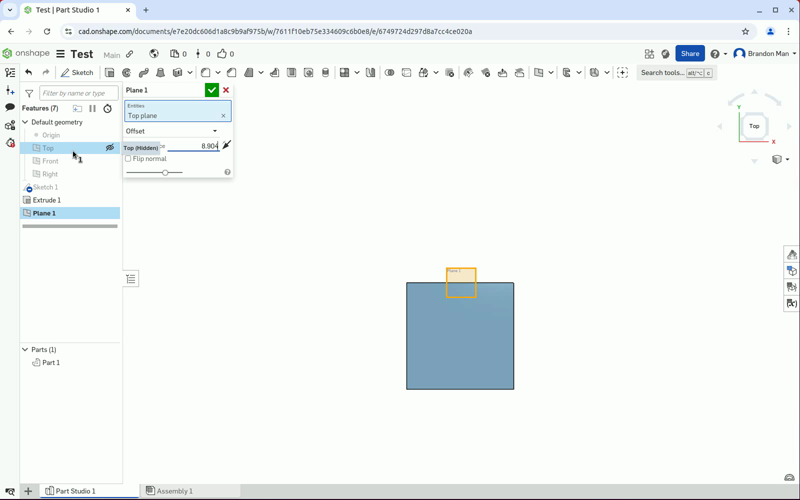
key(enter, 2)
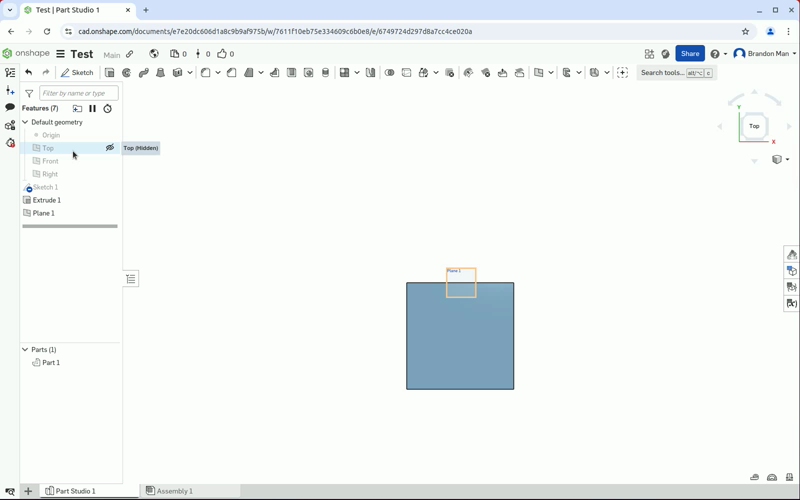
key(shift+s)
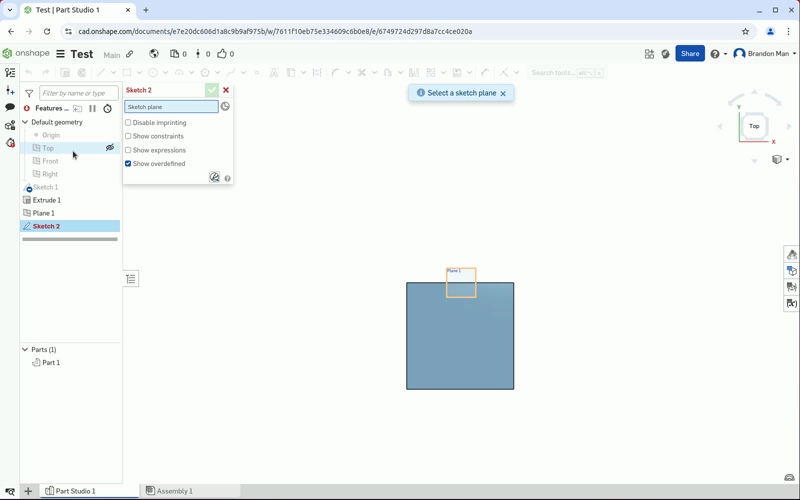
mouse_move(73, 215)
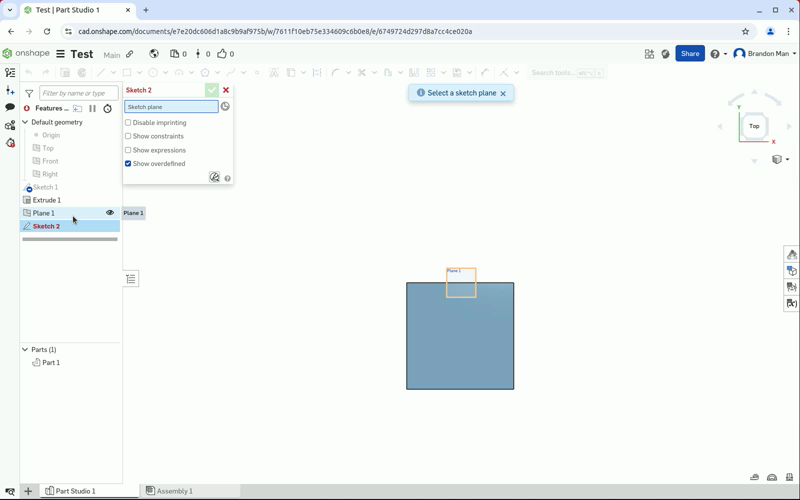
click(73, 215)
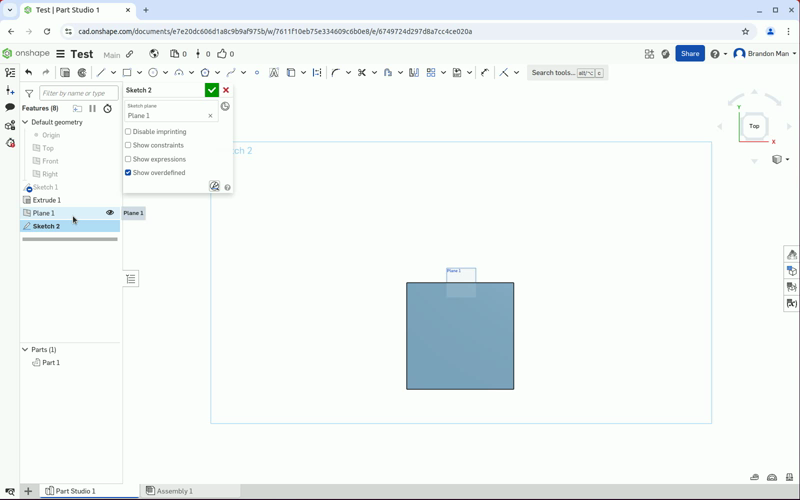
mouse_move(73, 352)
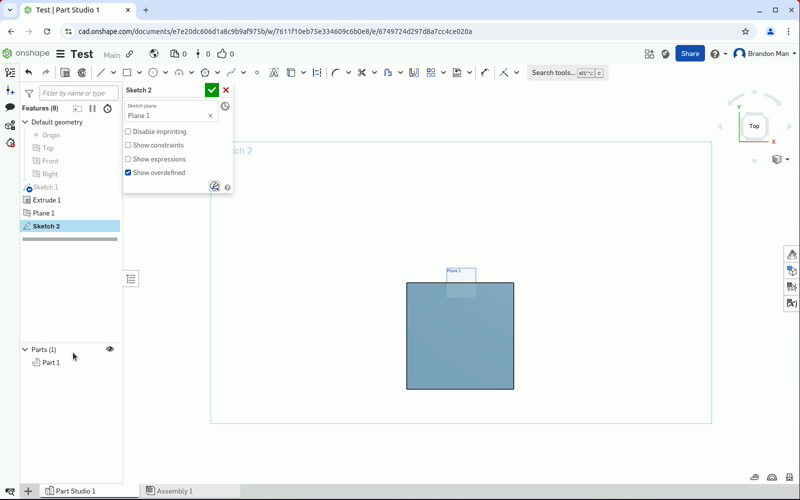
key(y)
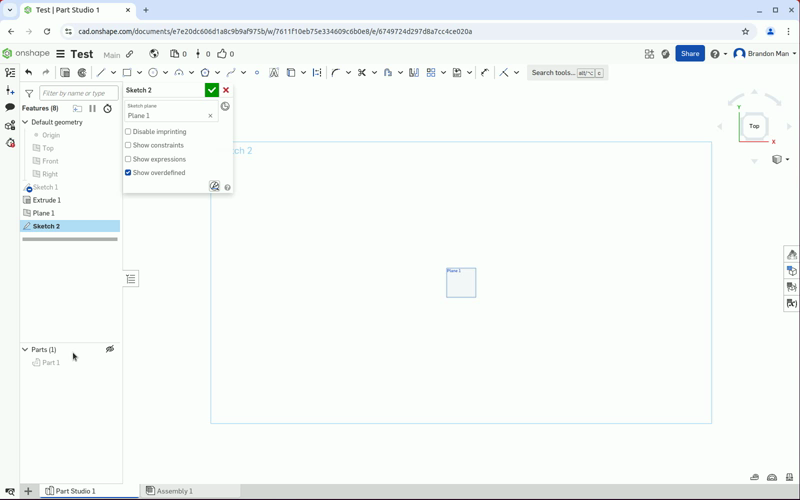
key(c)
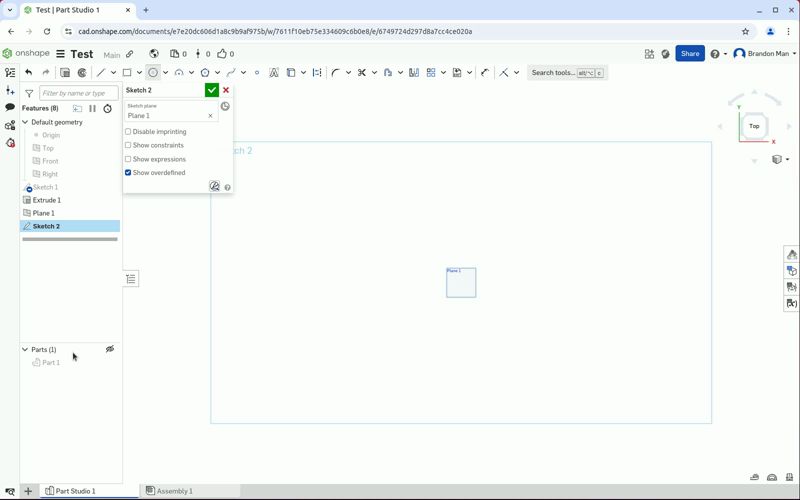
key_down(shift)
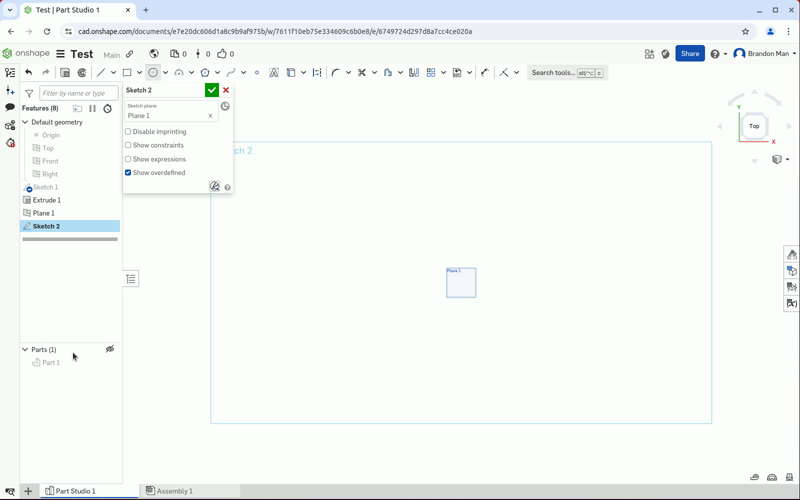
mouse_move(487, 309)
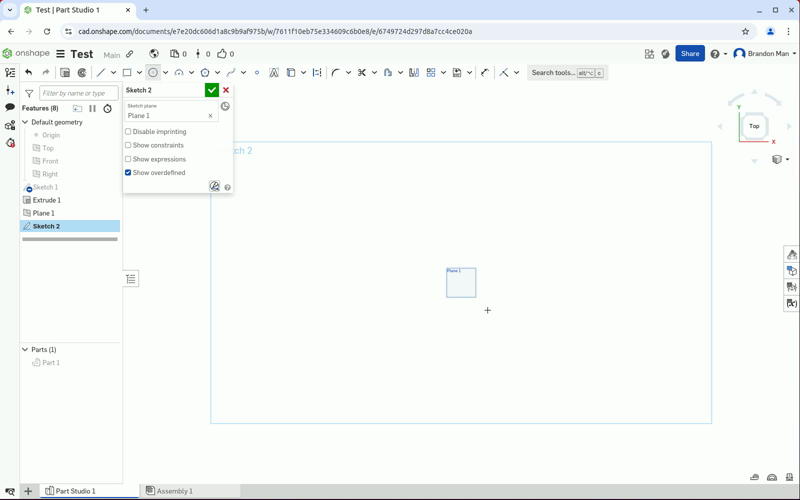
click(487, 309)
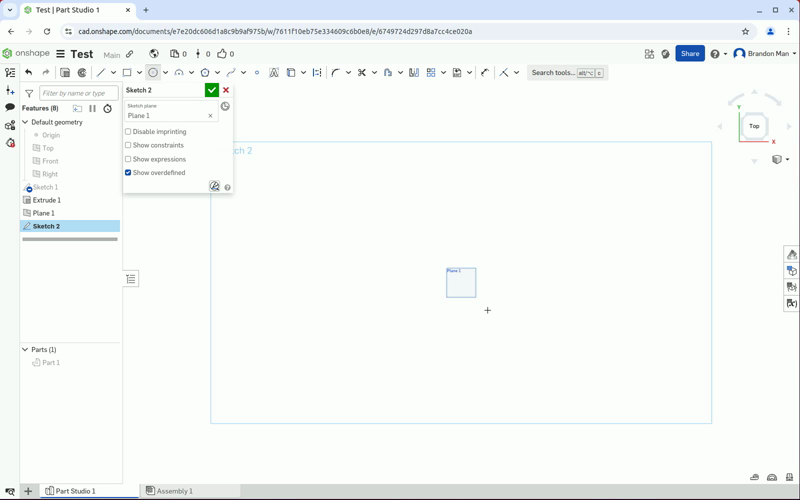
key_up(shift)
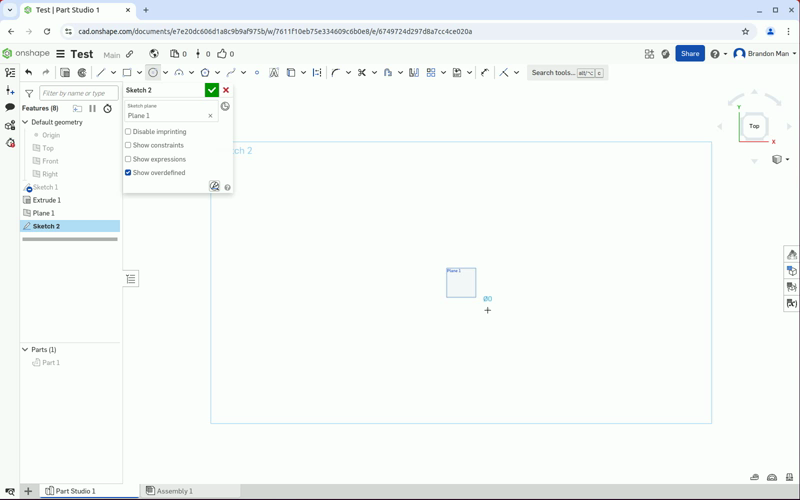
mouse_move(495, 309)
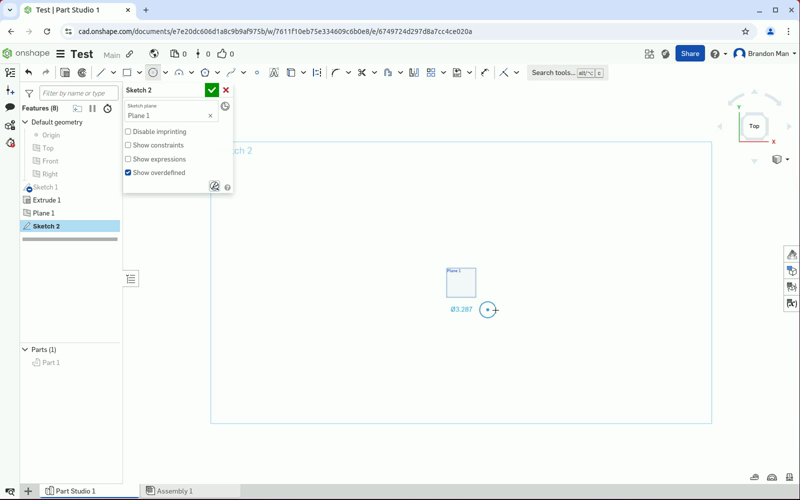
click(495, 309)
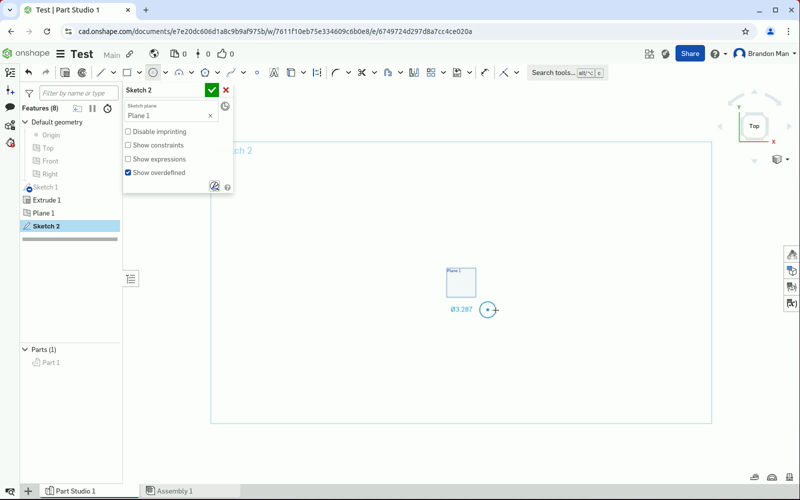
key(esc)
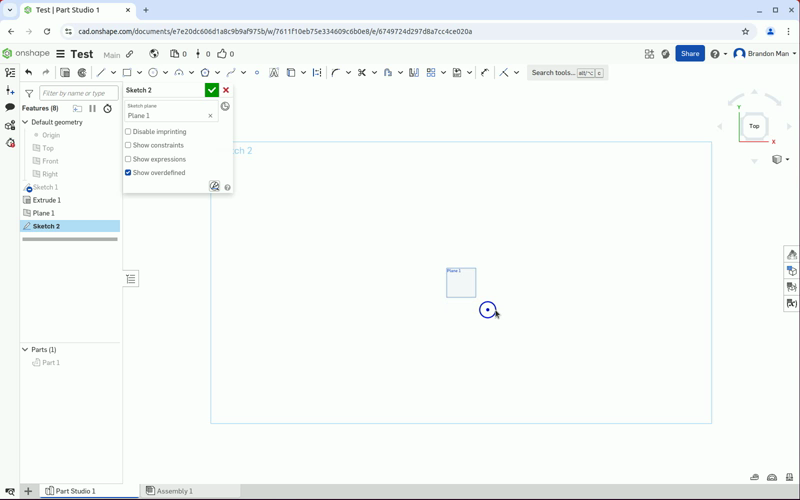
mouse_move(483, 305)
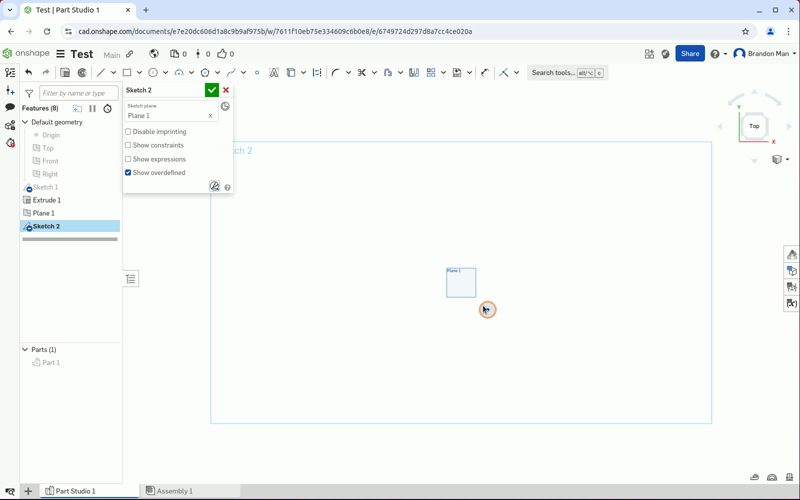
scroll(6)
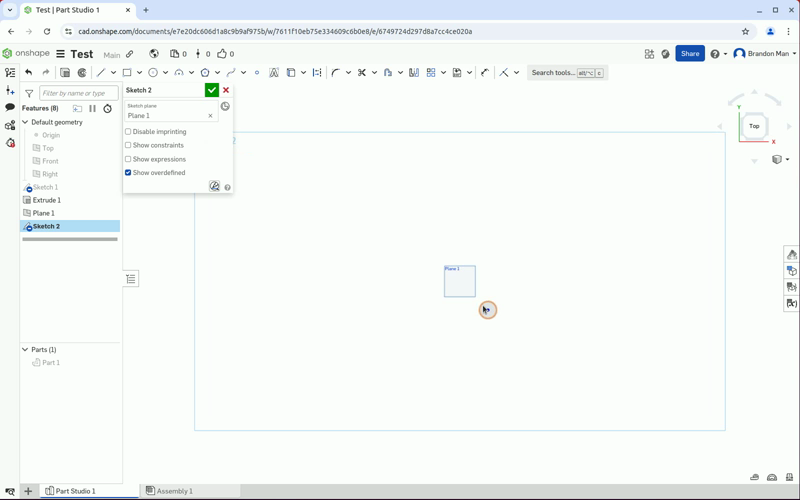
scroll(6)
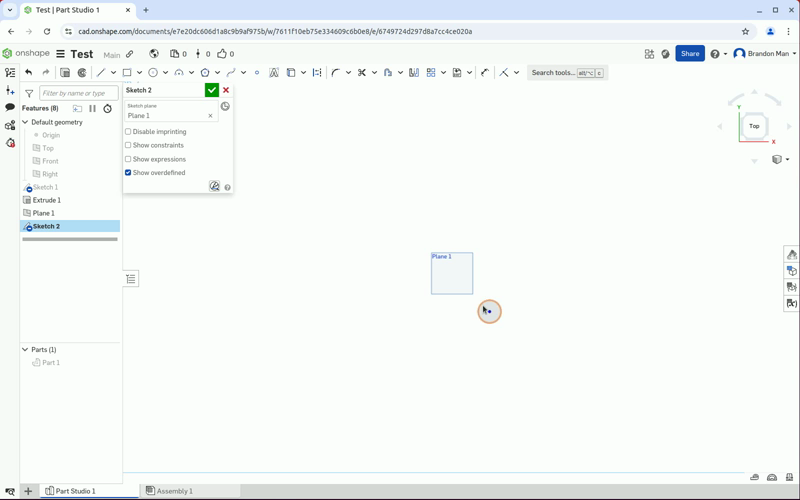
scroll(6)
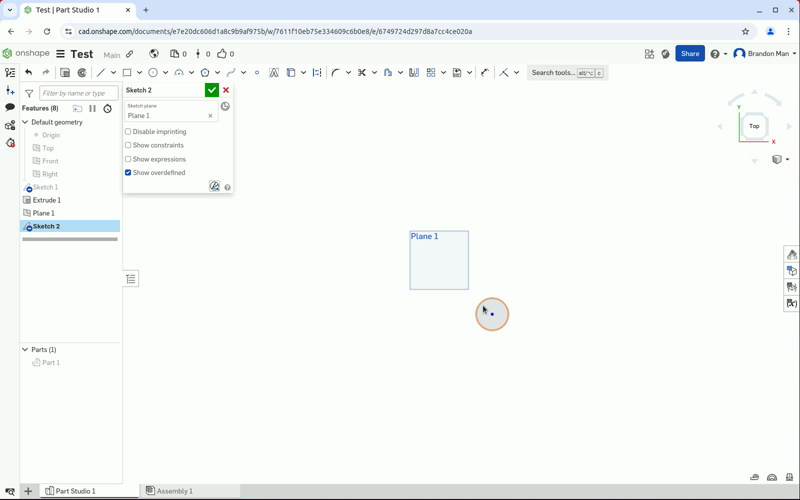
scroll(6)
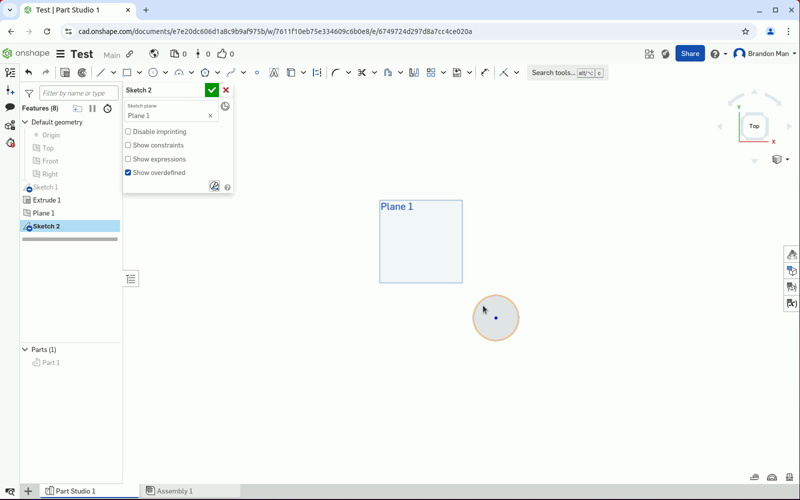
scroll(6)
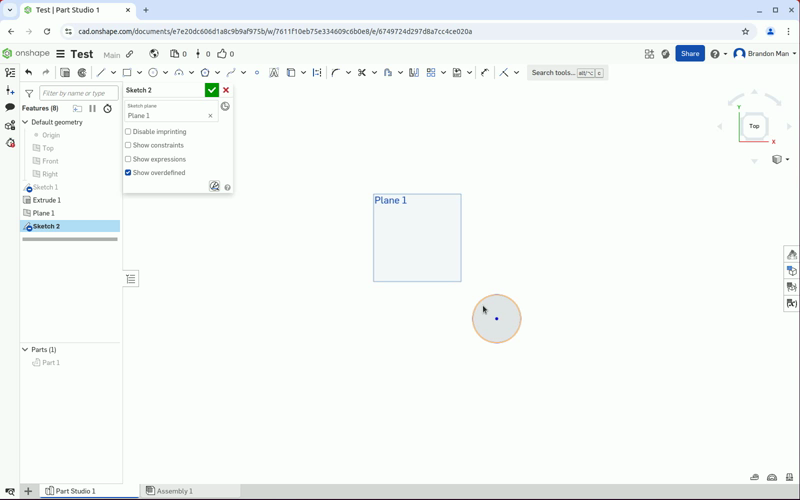
scroll(6)
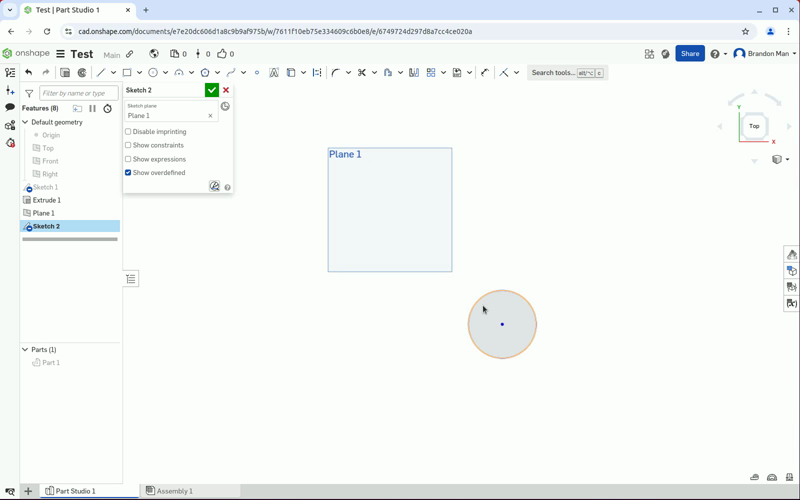
scroll(6)
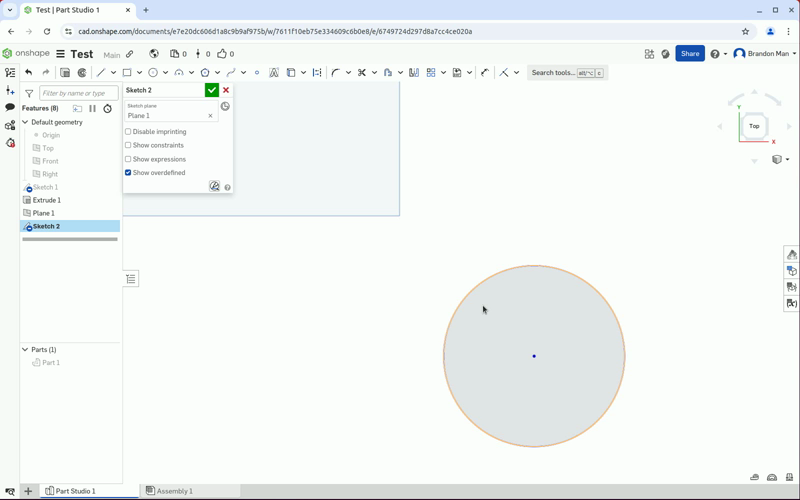
click(483, 305)
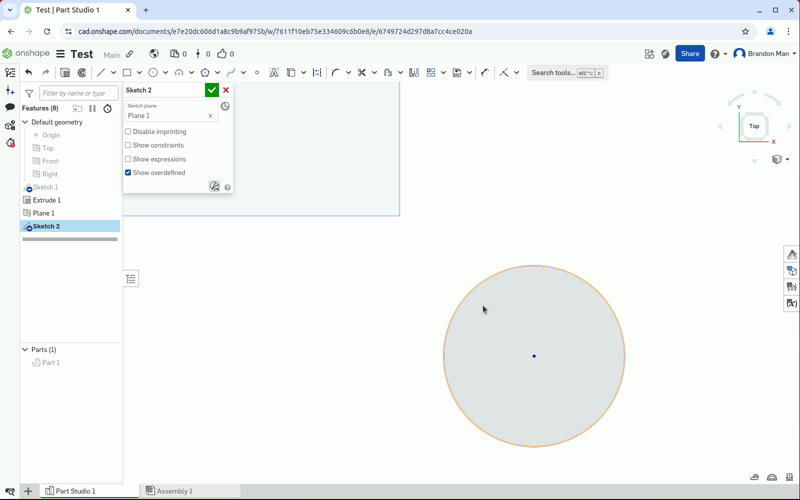
scroll(-6)
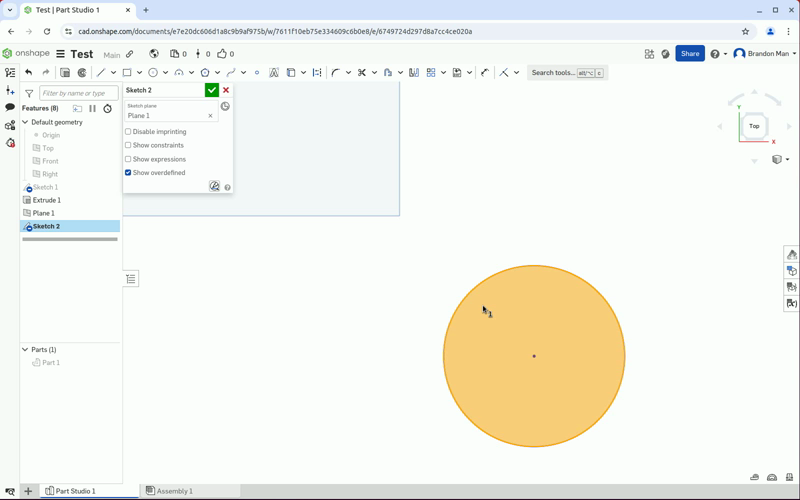
scroll(-6)
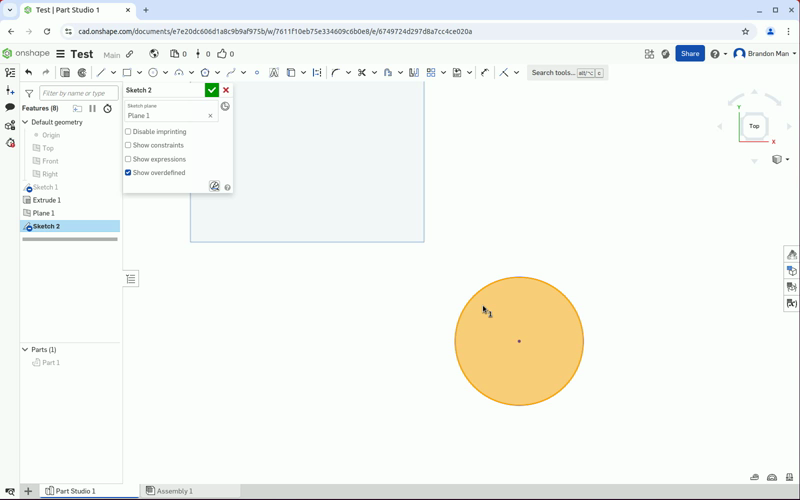
scroll(-6)
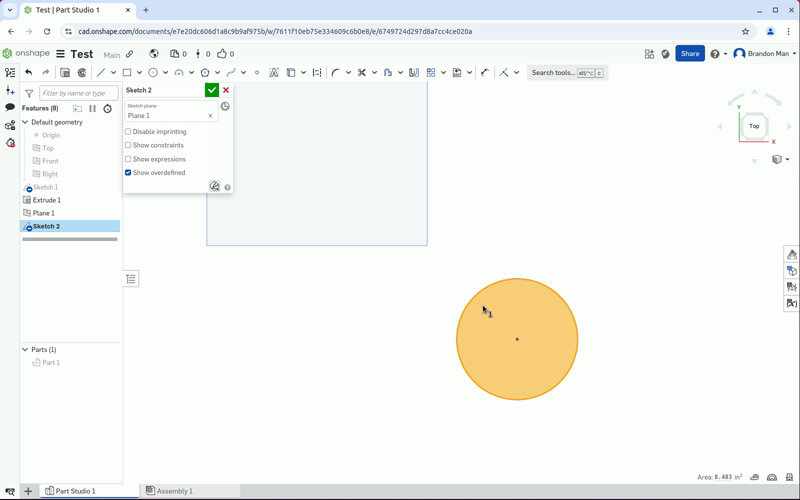
scroll(-6)
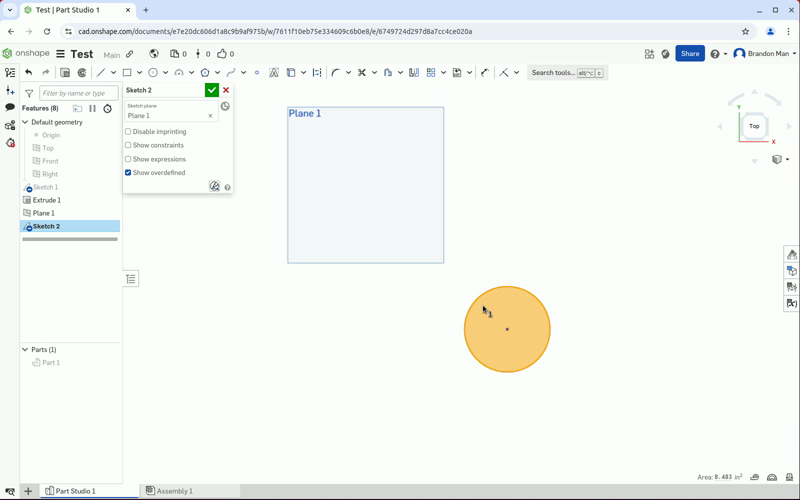
scroll(-6)
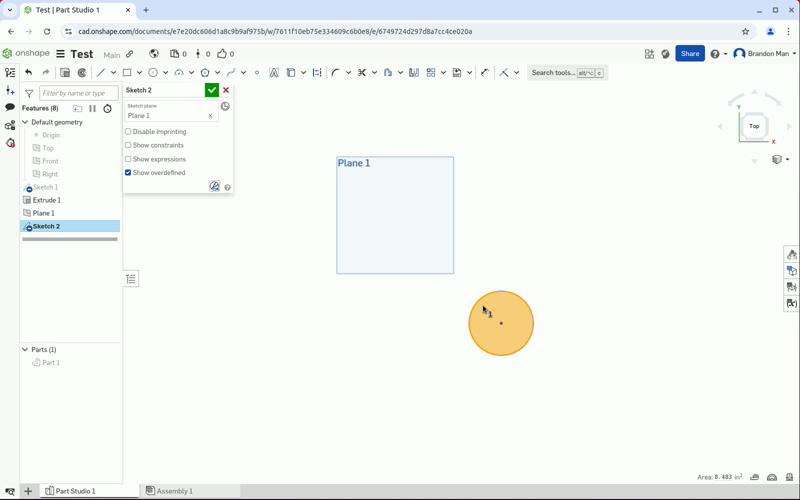
scroll(-6)
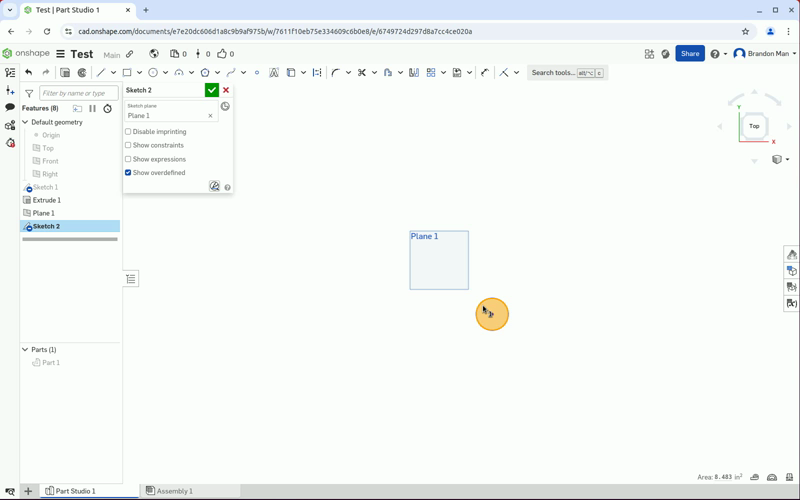
scroll(-6)
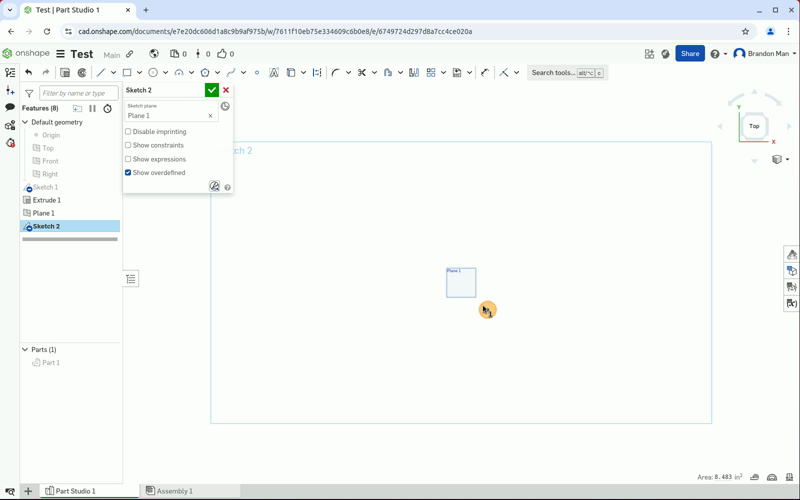
mouse_move(73, 352)
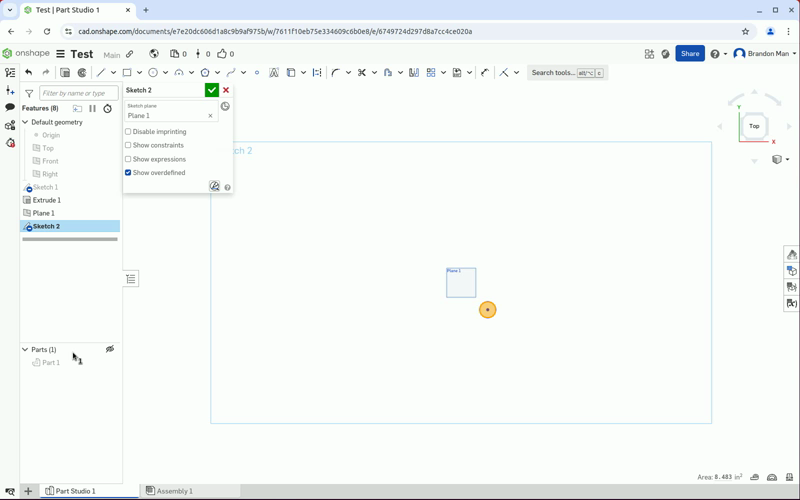
key(shift+y)
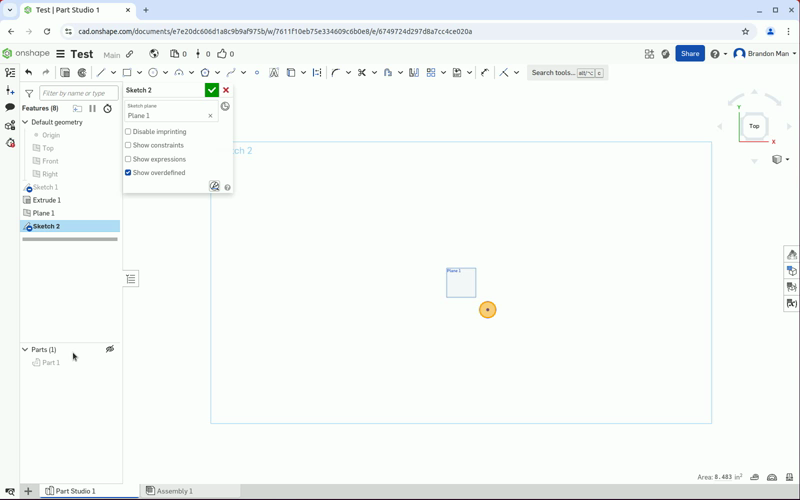
key(shift+e)
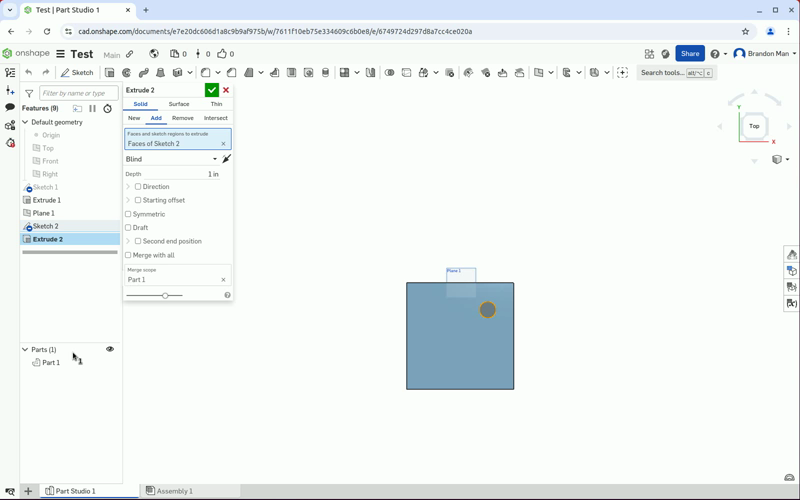
mouse_move(143, 106)
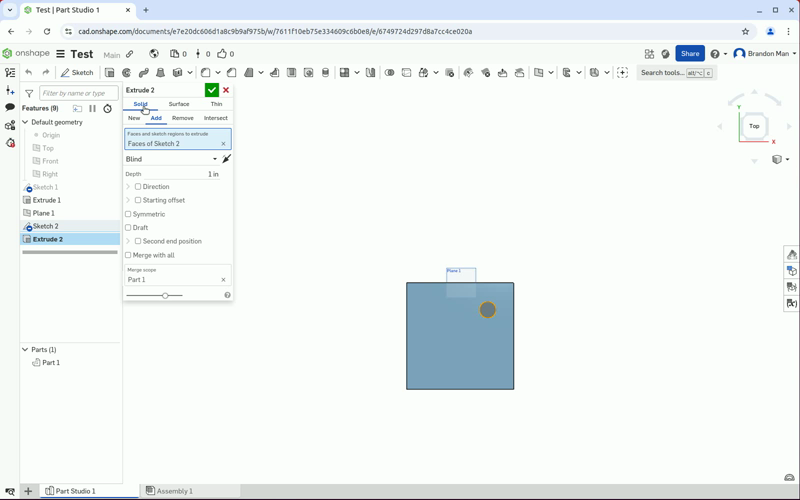
click(143, 106)
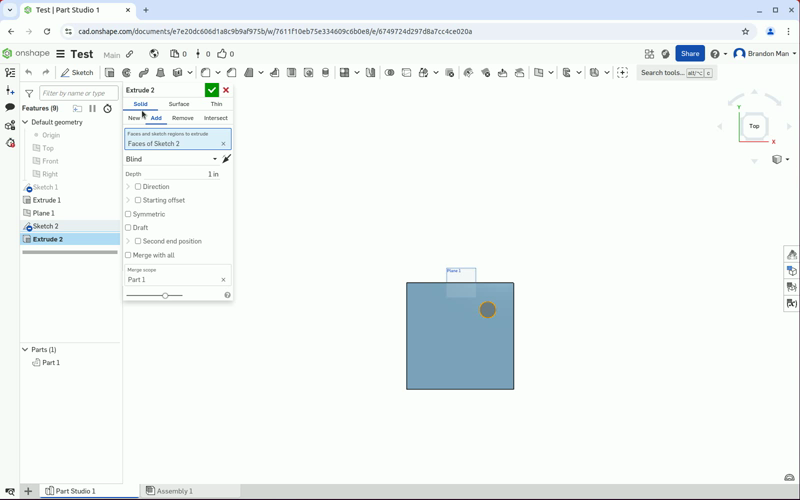
mouse_move(137, 120)
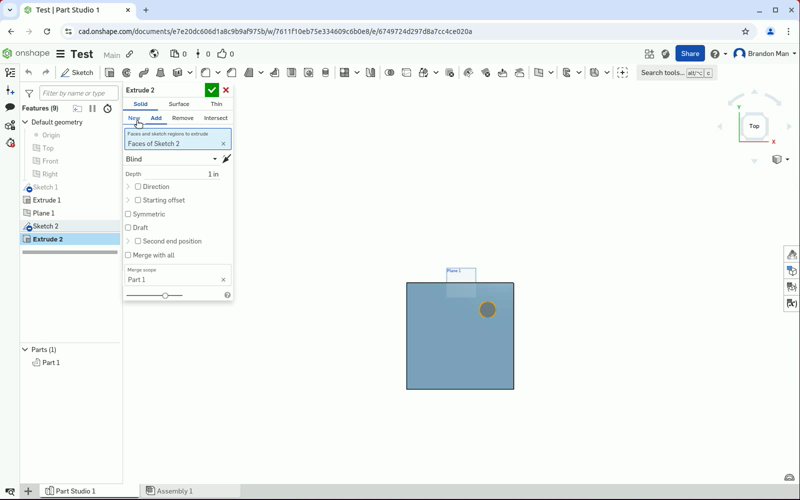
click(137, 120)
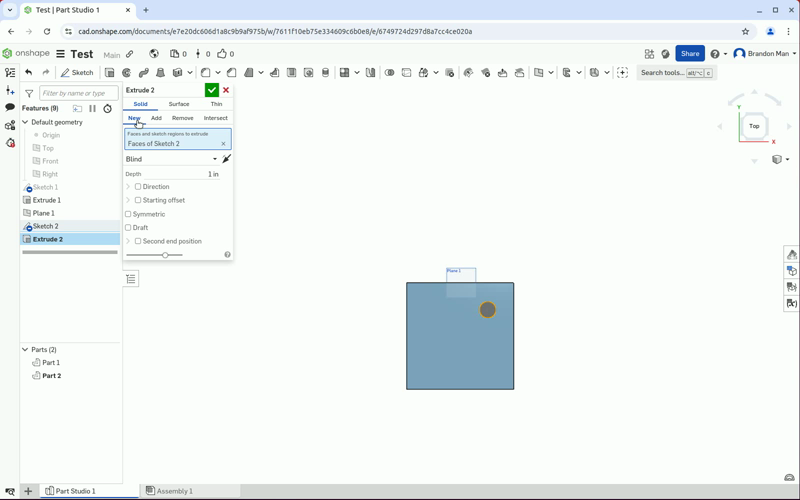
key(tab, 4)
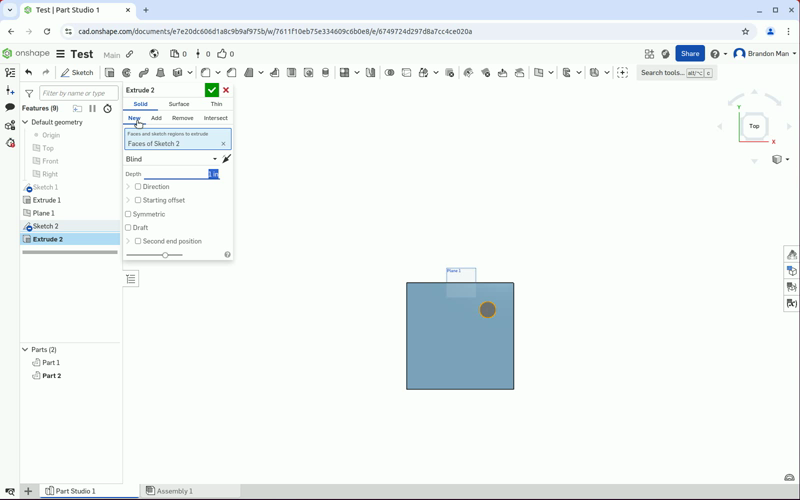
text(14.202)
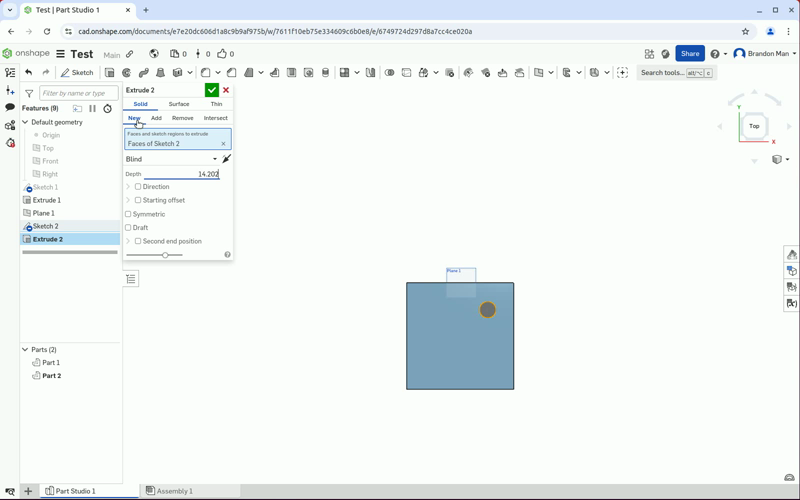
key(enter)
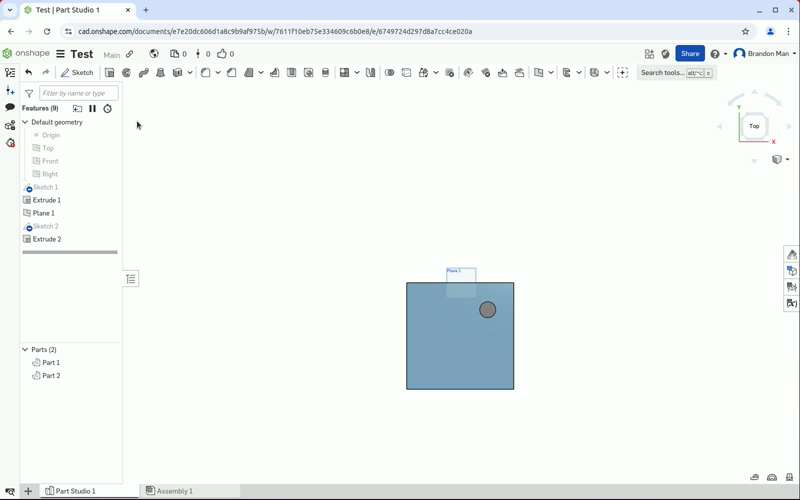
key(shift+h)
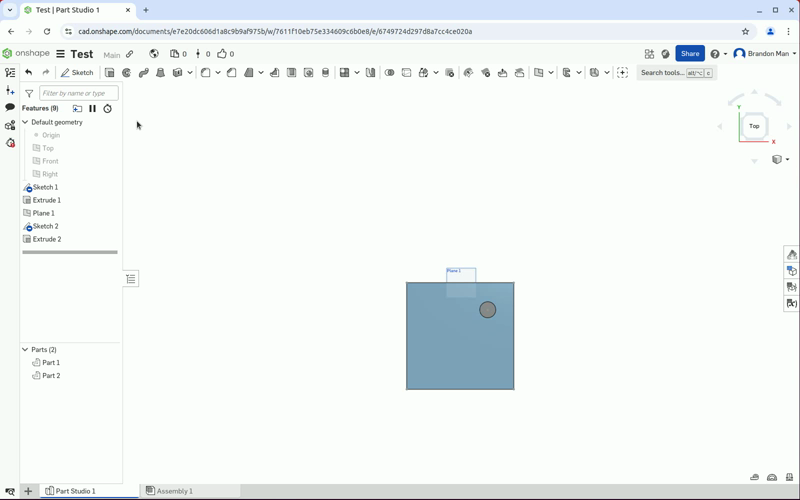
key(shift+h)
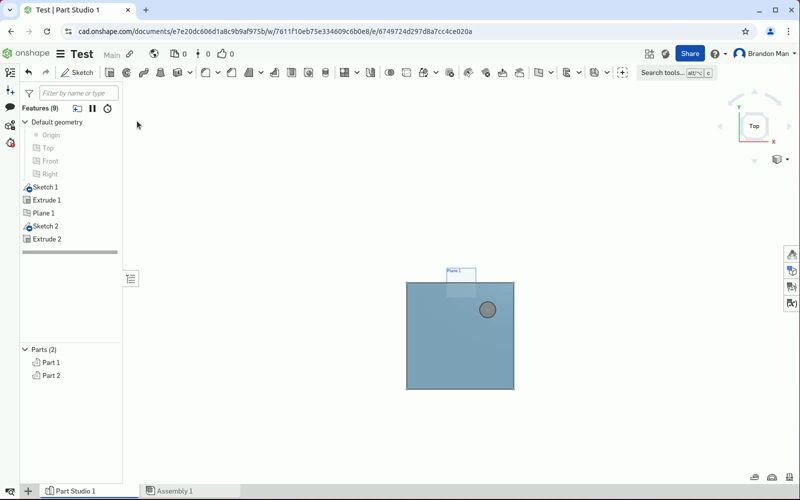
key(shift+7)
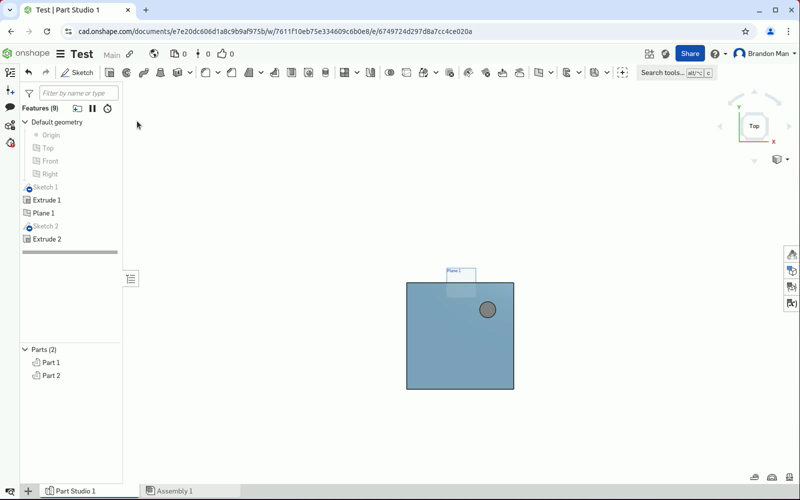
key(up, 3)
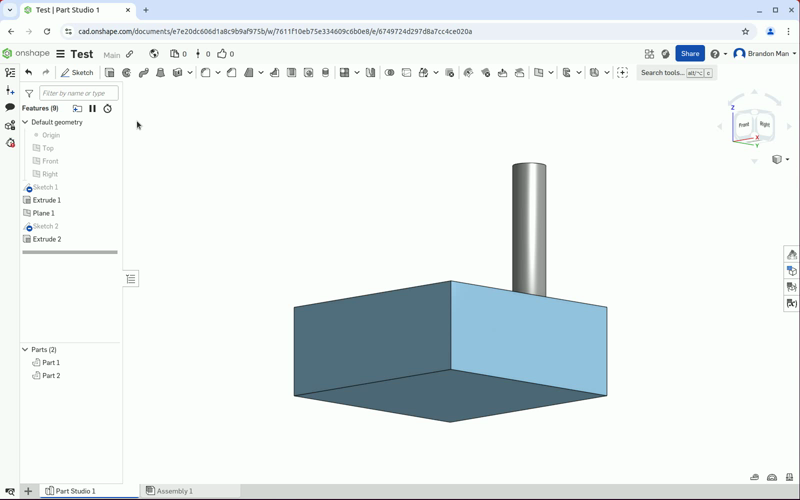
key(left, 3)
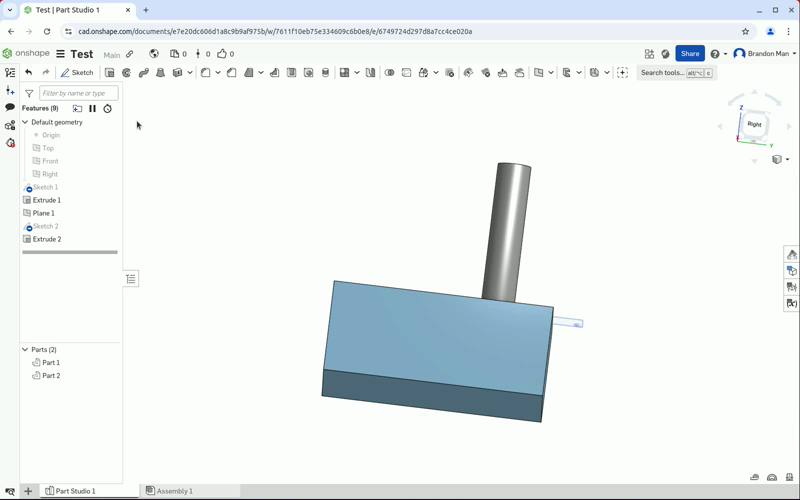
key(right, 3)
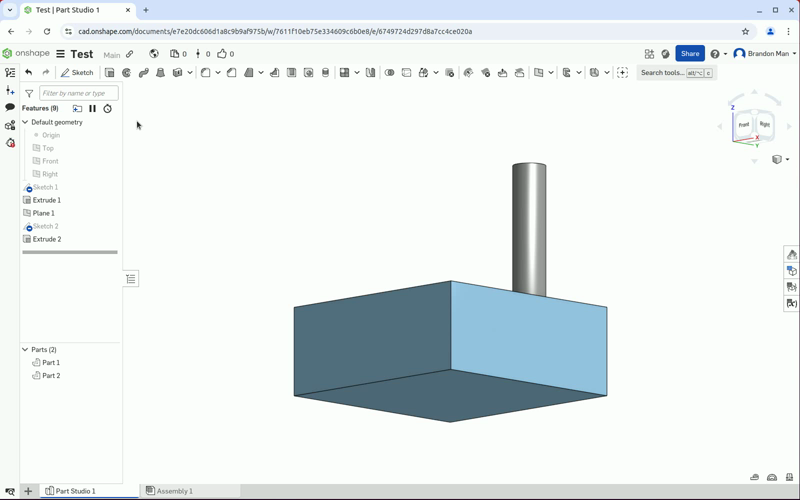
key(down, 3)
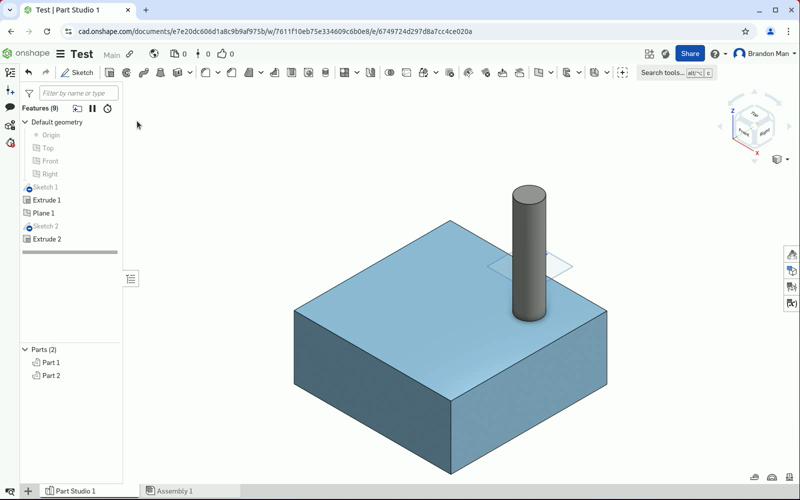
mouse_move(73, 189)
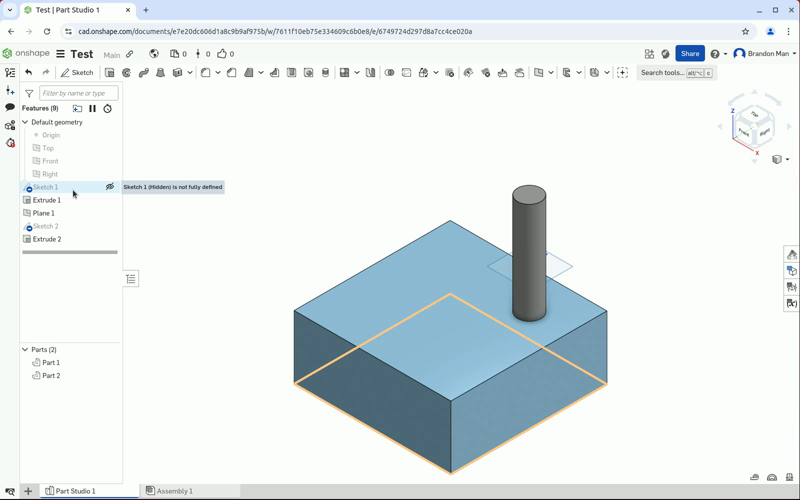
click(73, 189)